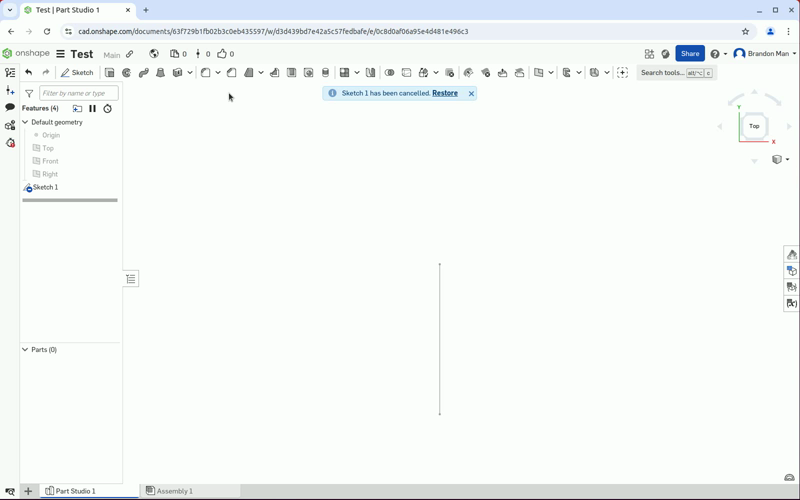
key(shift+h)
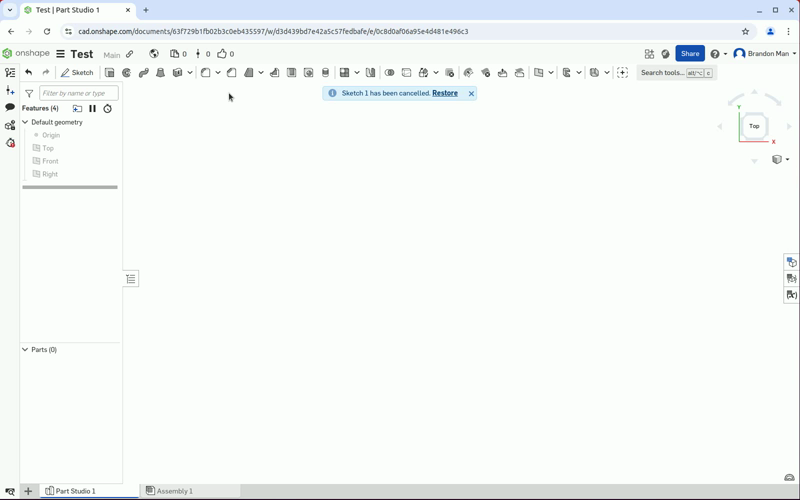
mouse_move(73, 352)
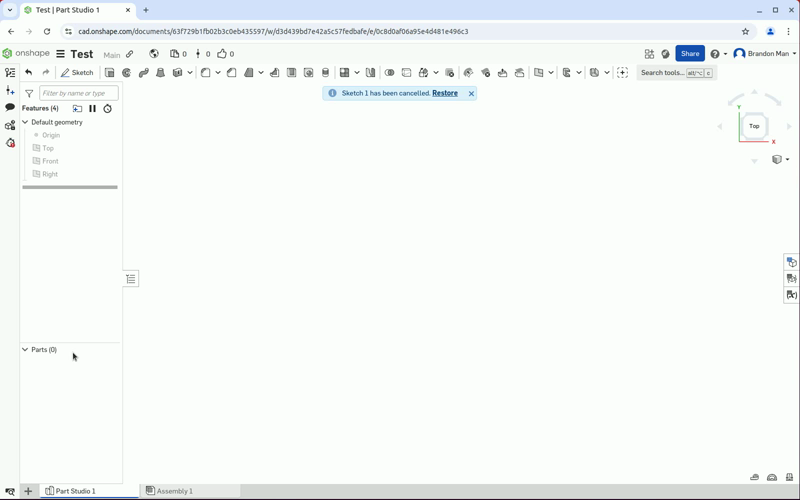
key(y)
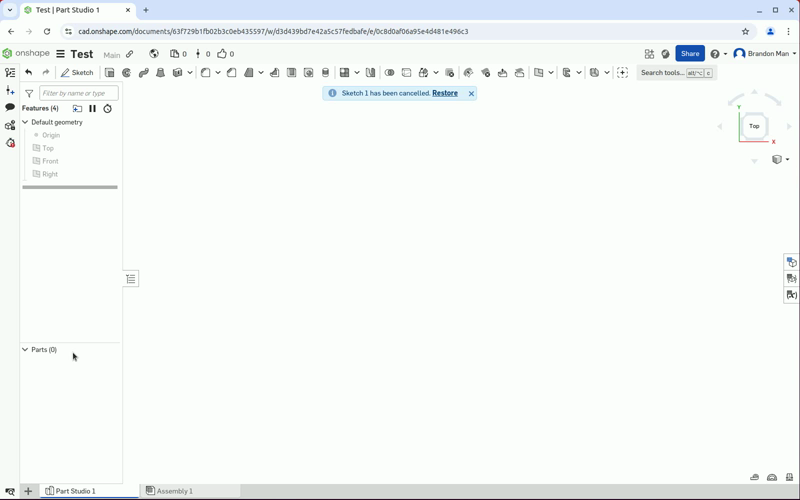
key(shift+p)
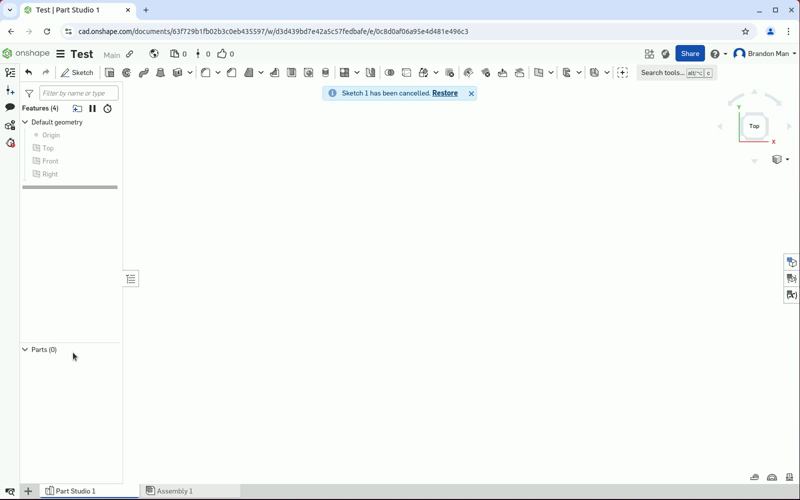
key(space)
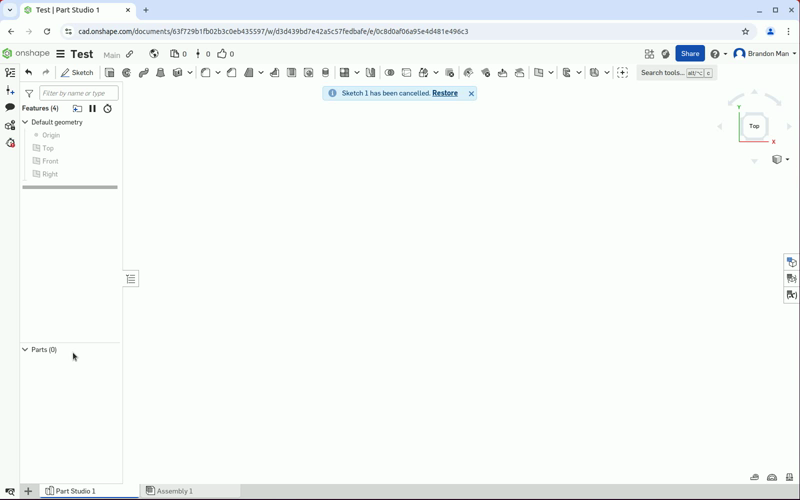
key_down(shift)
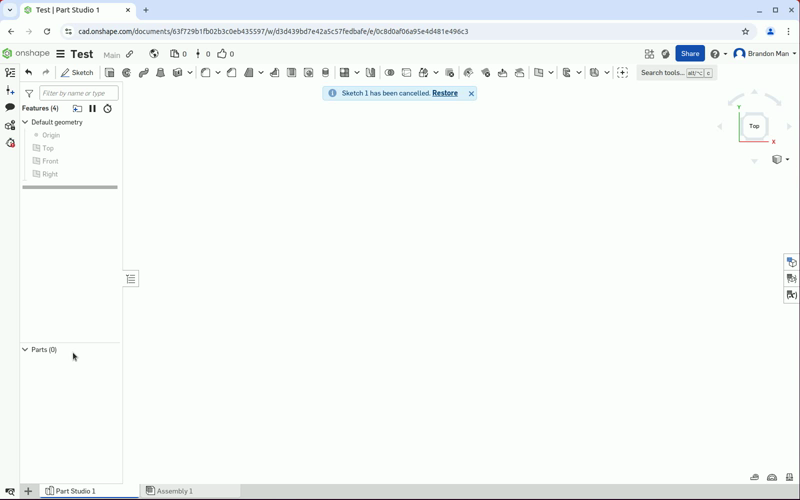
key(up)
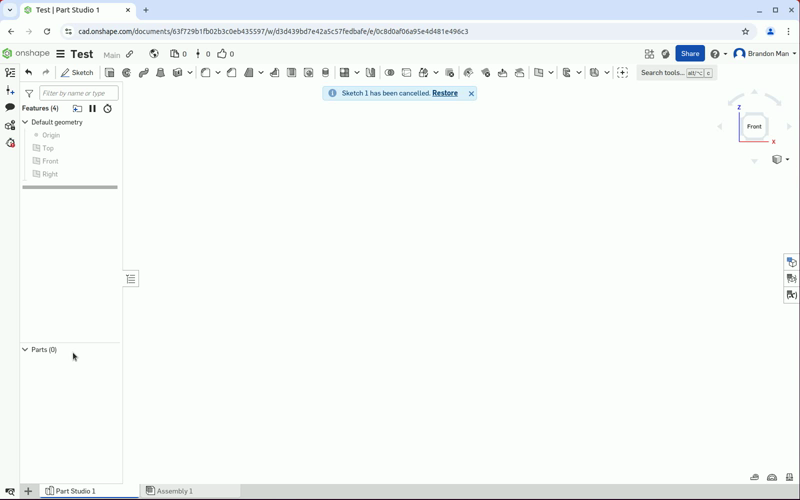
key_up(shift)
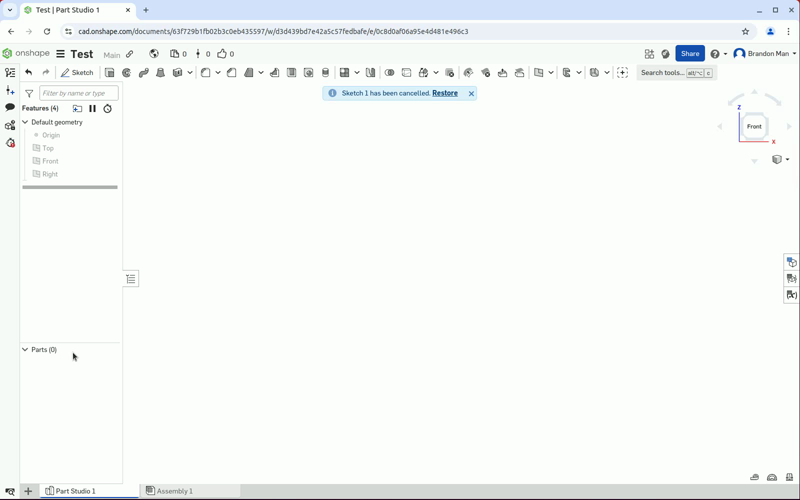
mouse_move(73, 352)
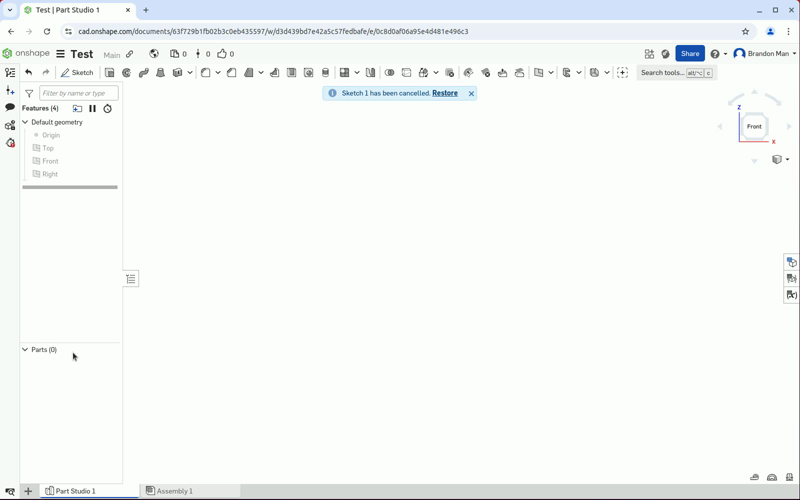
key(shift+y)
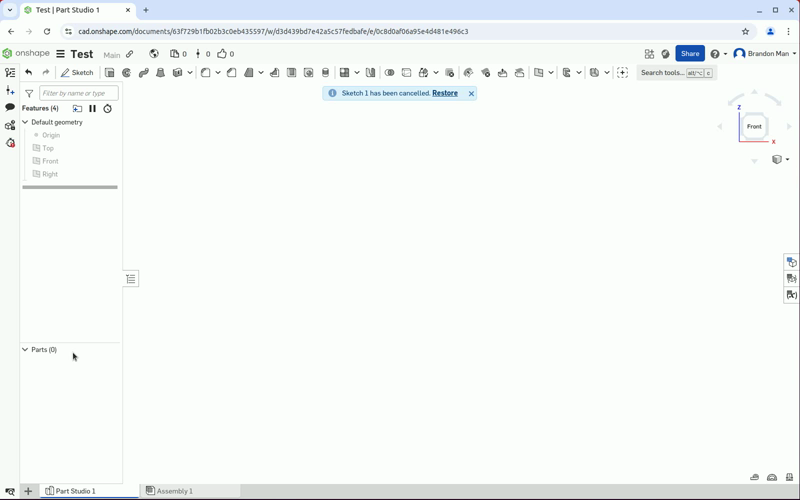
key(shift+s)
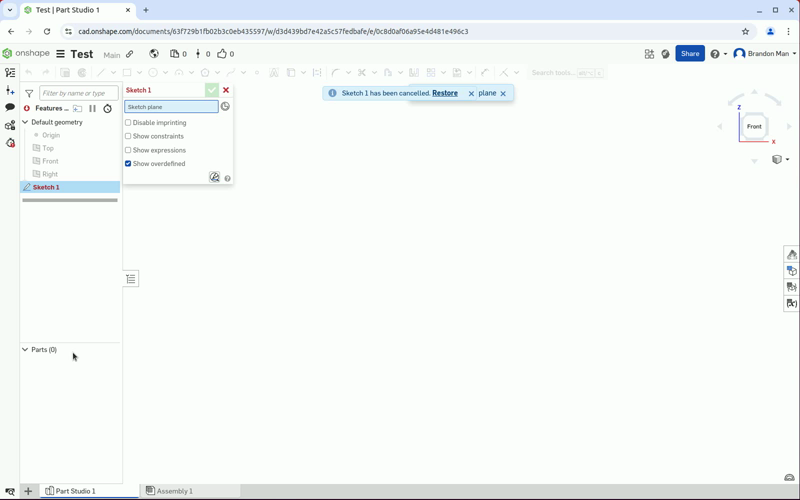
mouse_move(73, 163)
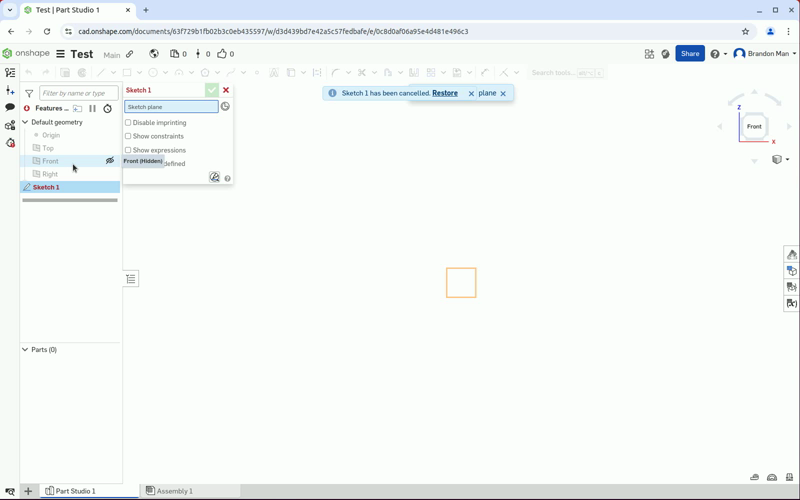
click(73, 163)
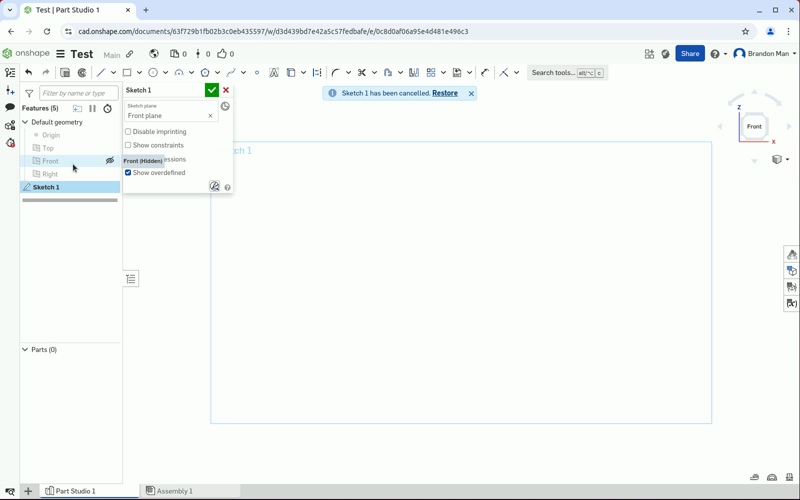
mouse_move(73, 352)
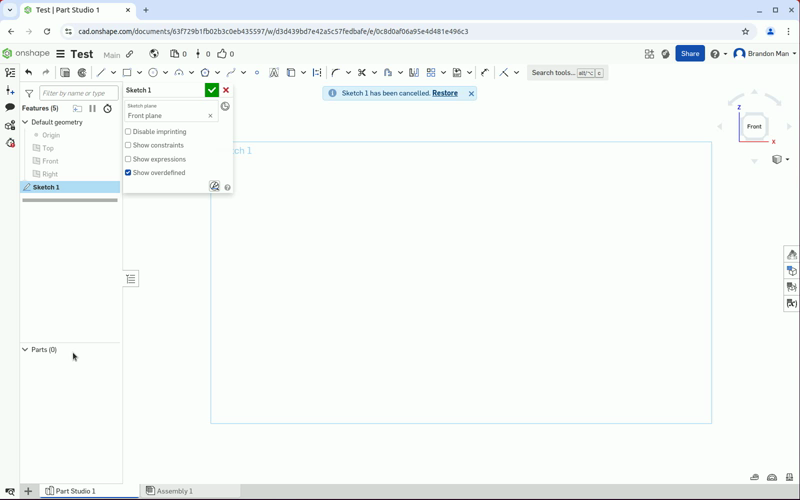
key(y)
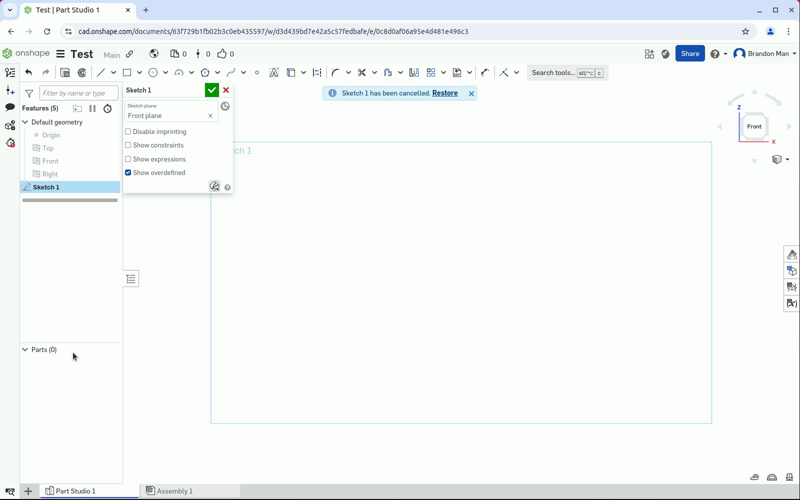
key(a)
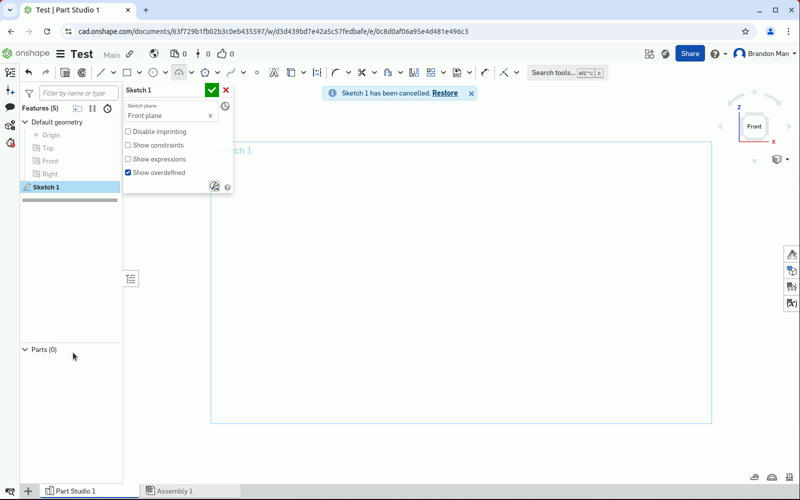
key_down(shift)
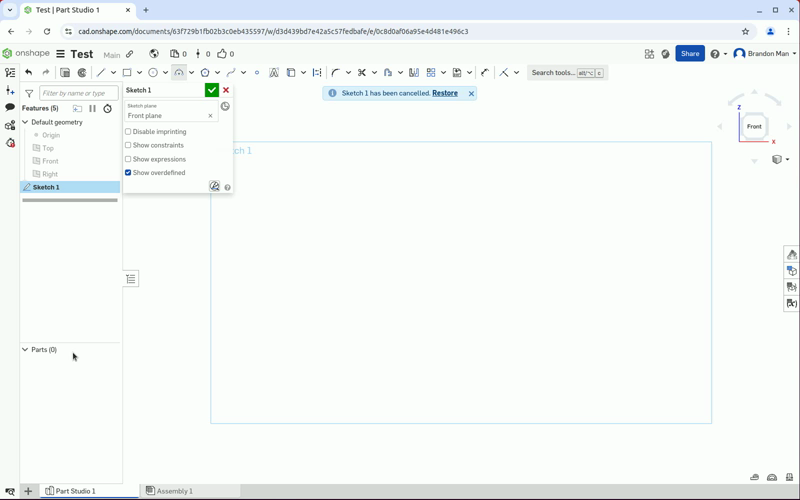
mouse_move(379, 282)
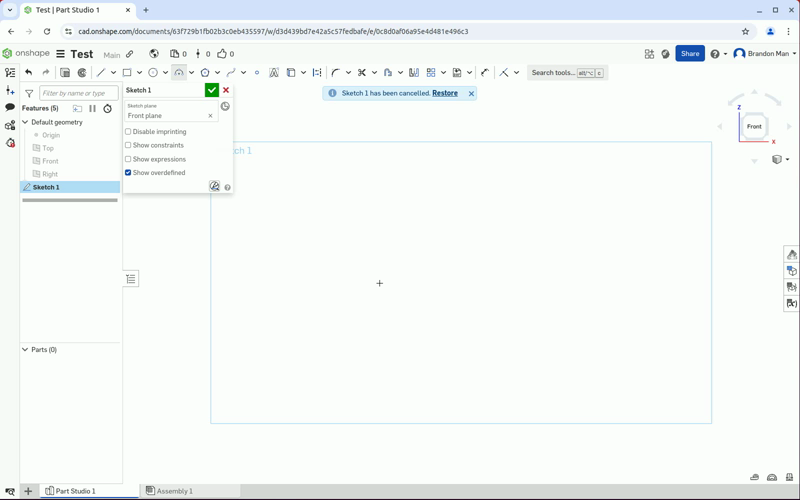
click(379, 282)
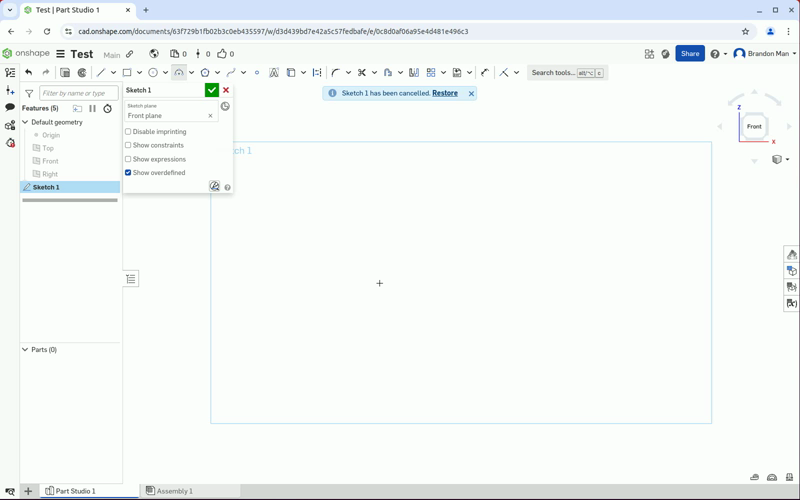
key_up(shift)
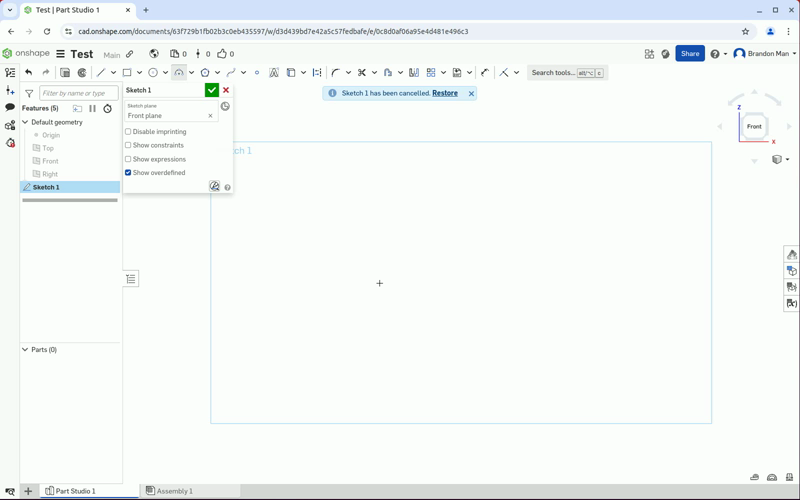
key_down(shift)
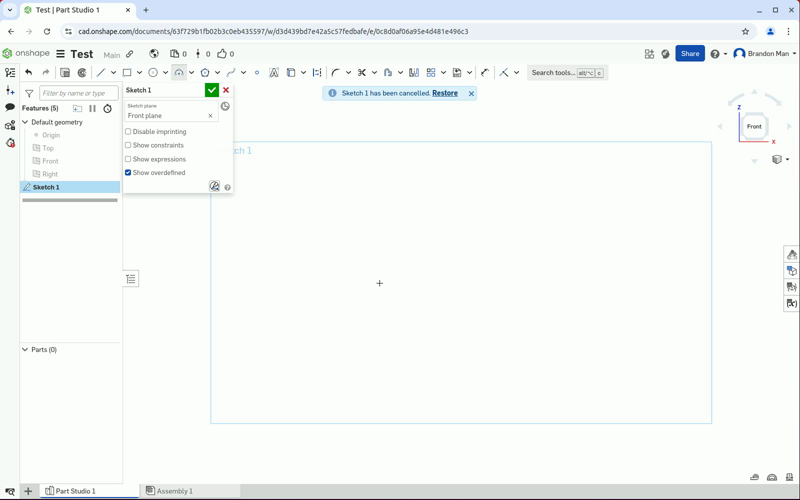
mouse_move(540, 282)
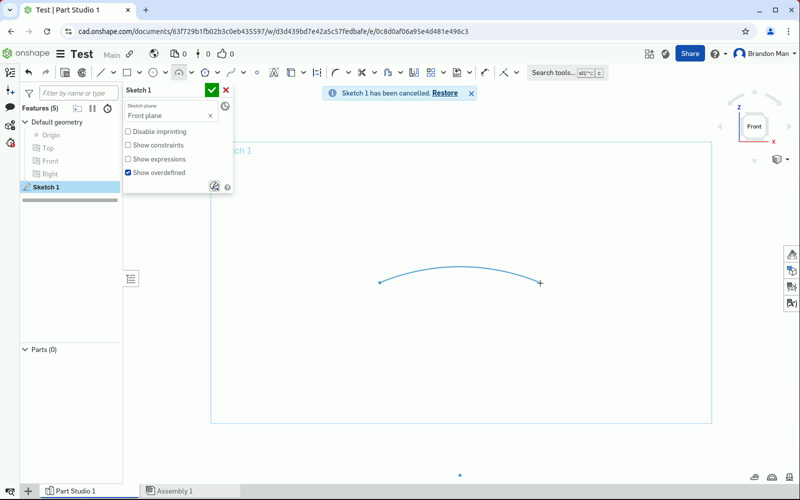
click(540, 282)
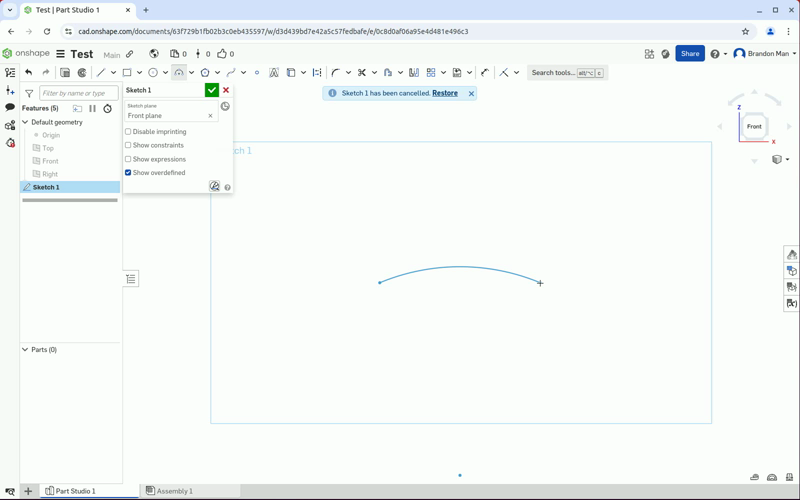
mouse_move(459, 202)
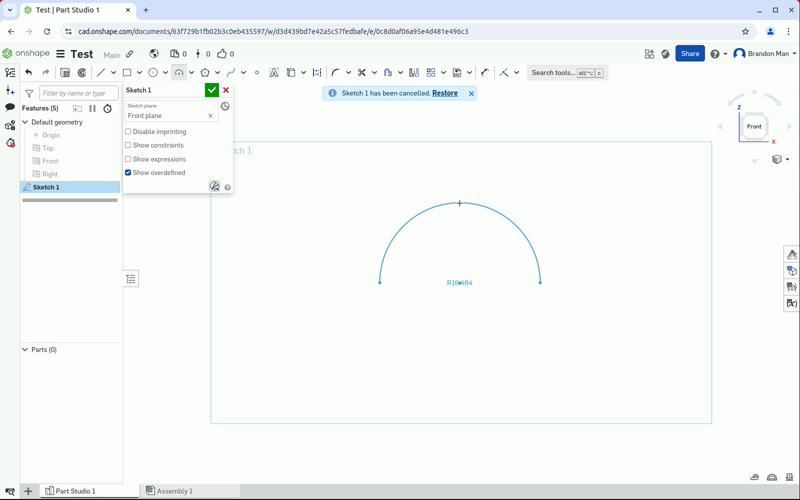
click(459, 202)
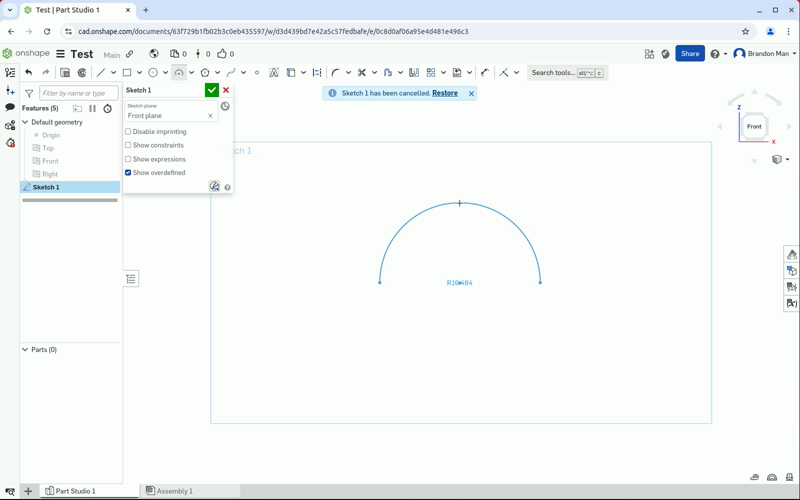
key_up(shift)
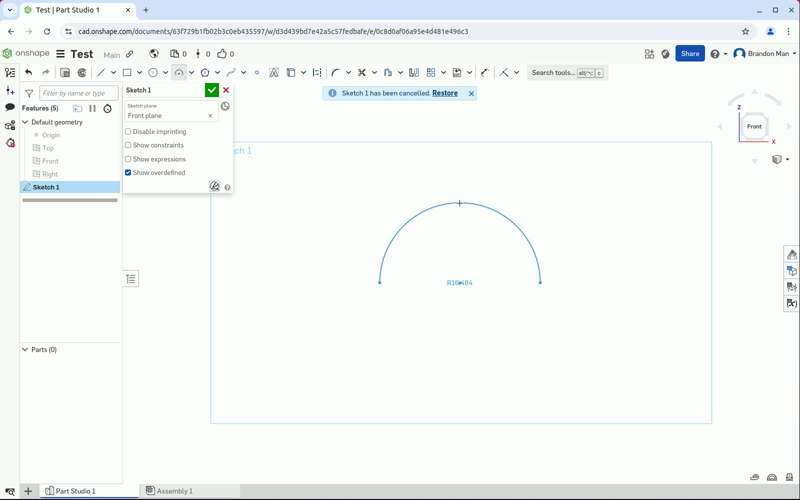
key(esc)
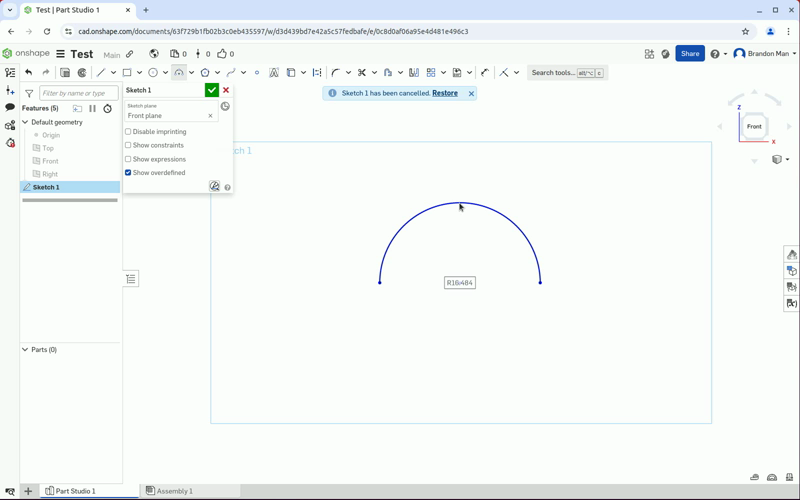
key(l)
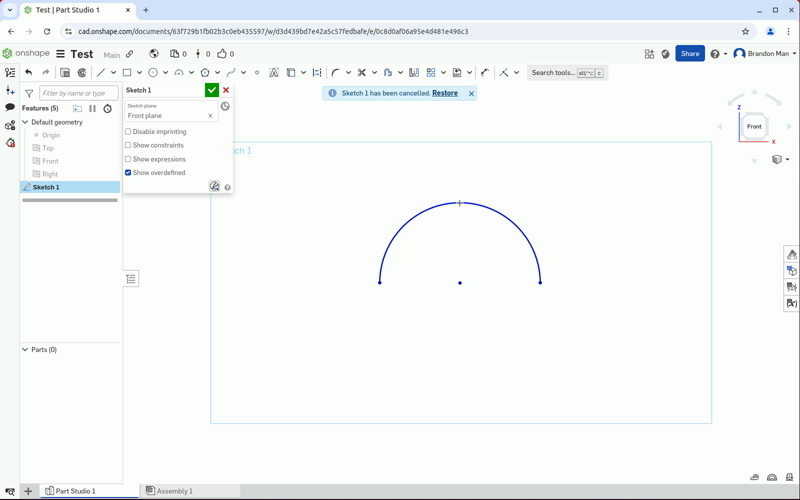
mouse_move(540, 282)
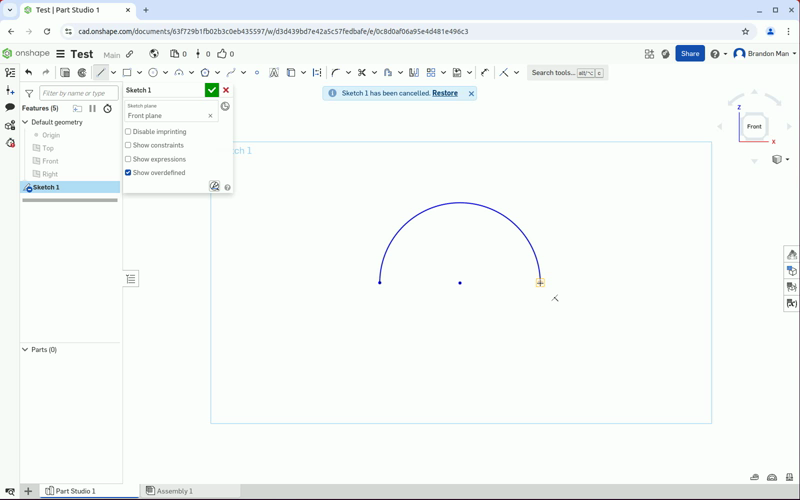
click(540, 282)
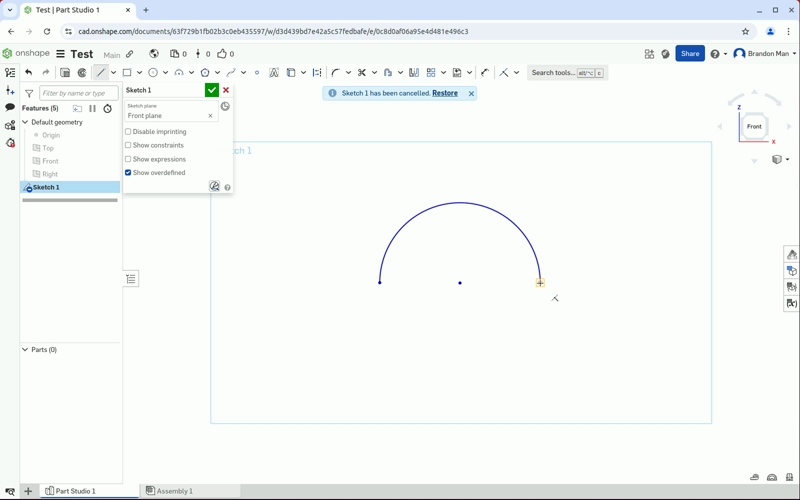
key_down(shift)
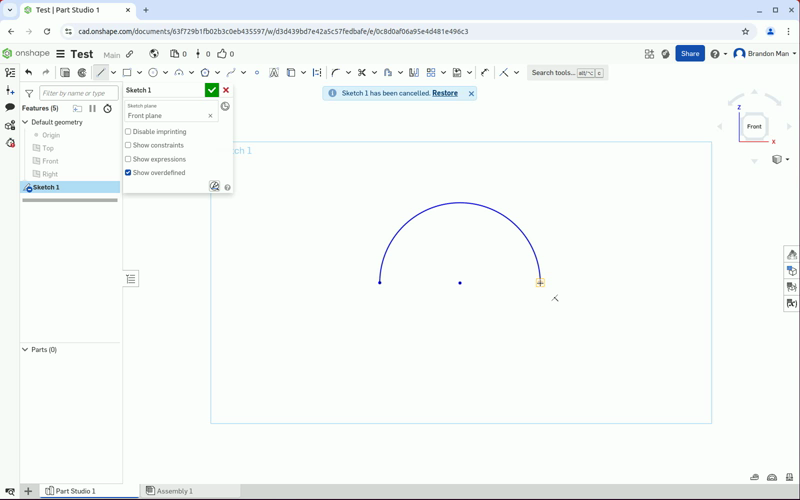
mouse_move(540, 171)
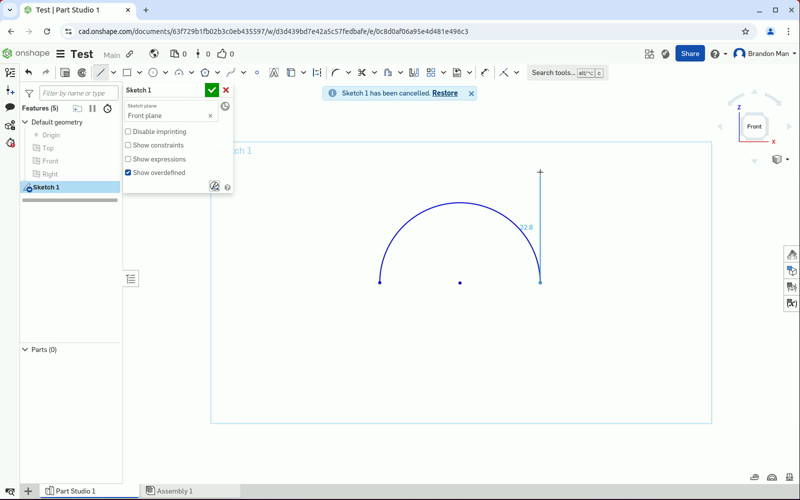
click(540, 171)
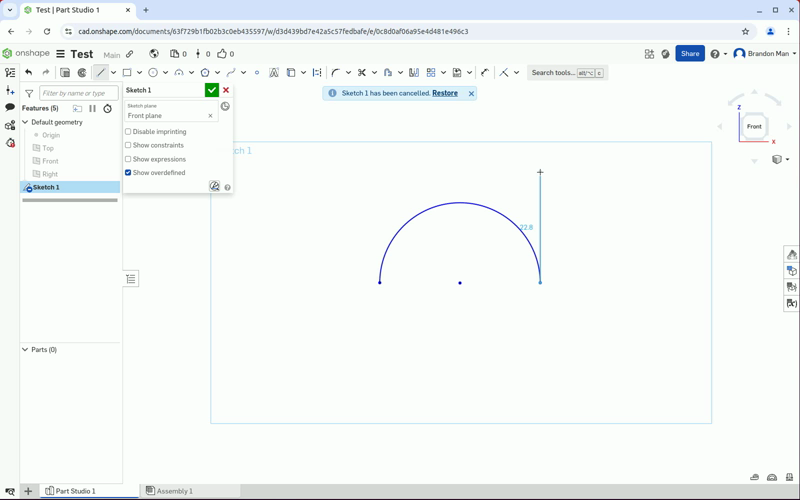
key_up(shift)
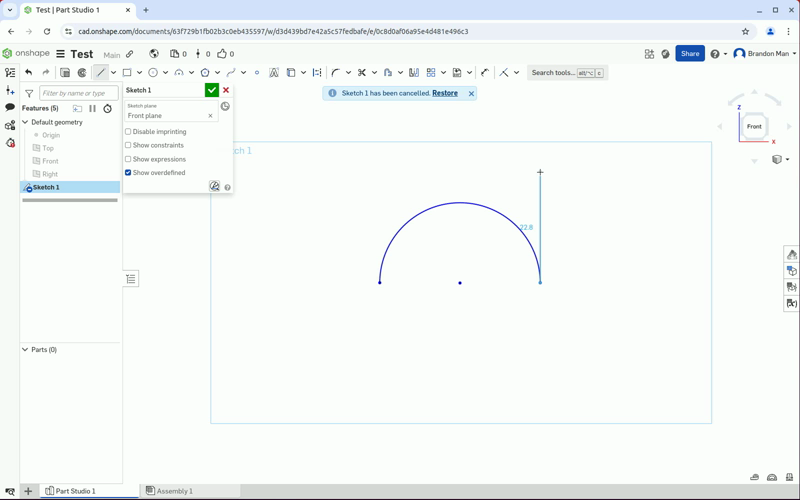
key_down(shift)
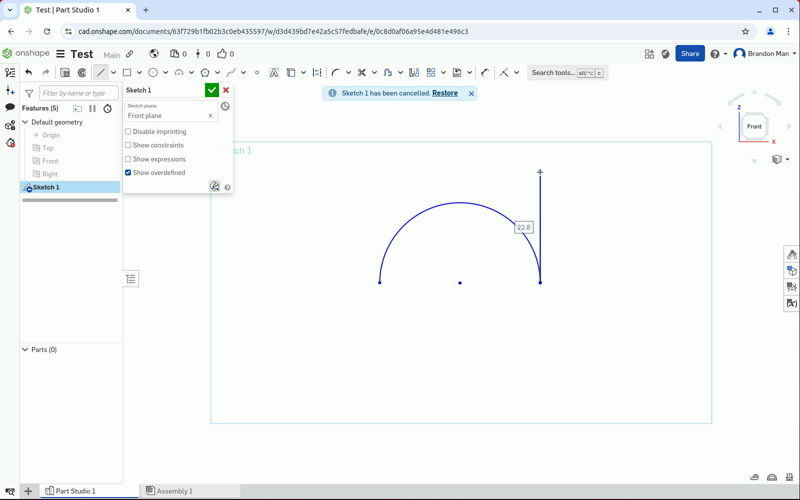
mouse_move(379, 171)
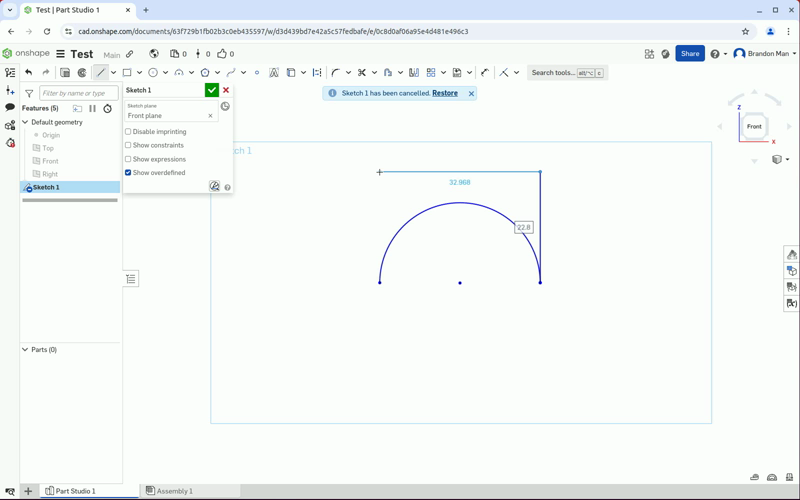
click(379, 171)
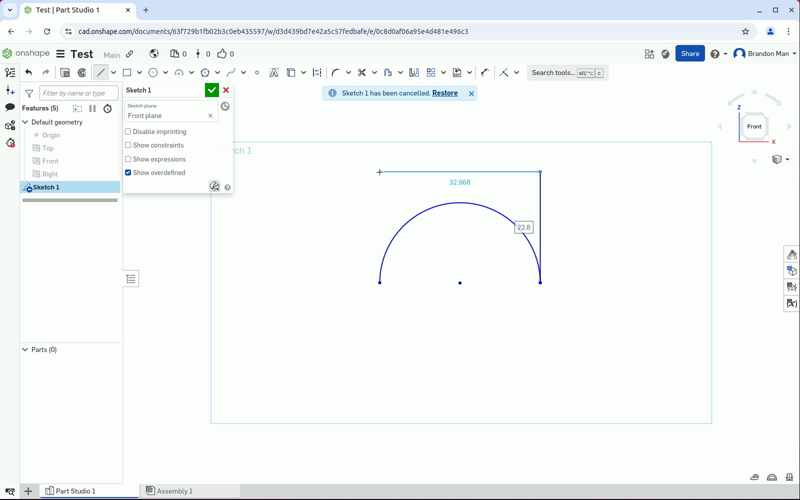
key_up(shift)
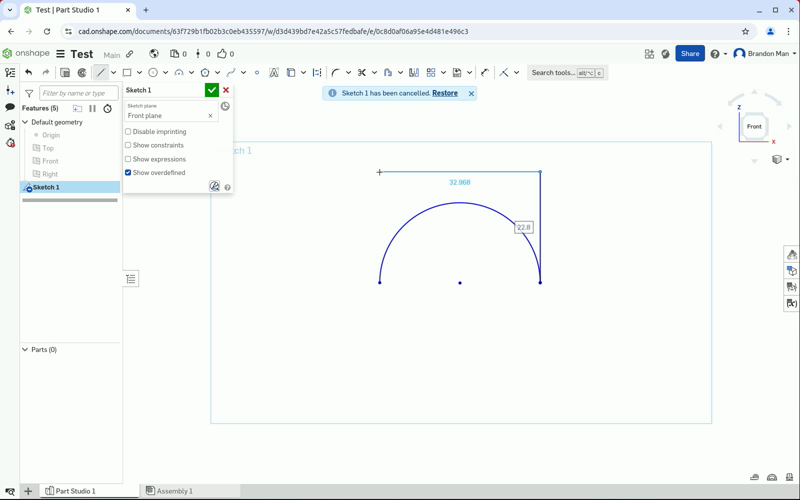
key_down(shift)
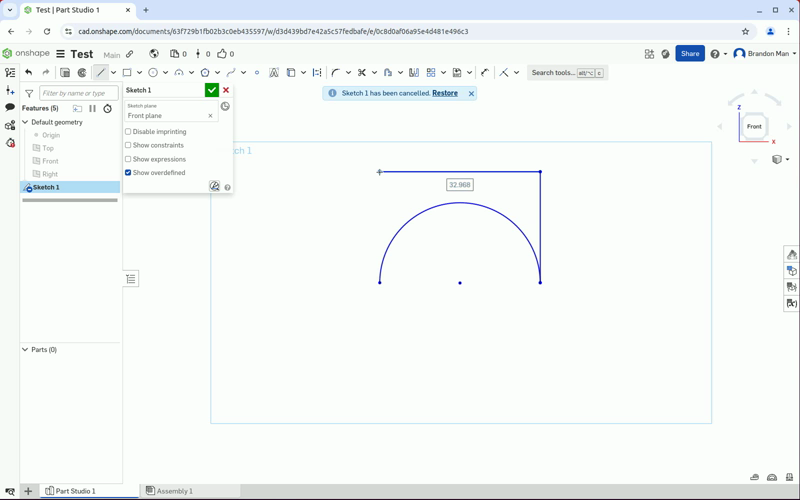
mouse_move(379, 282)
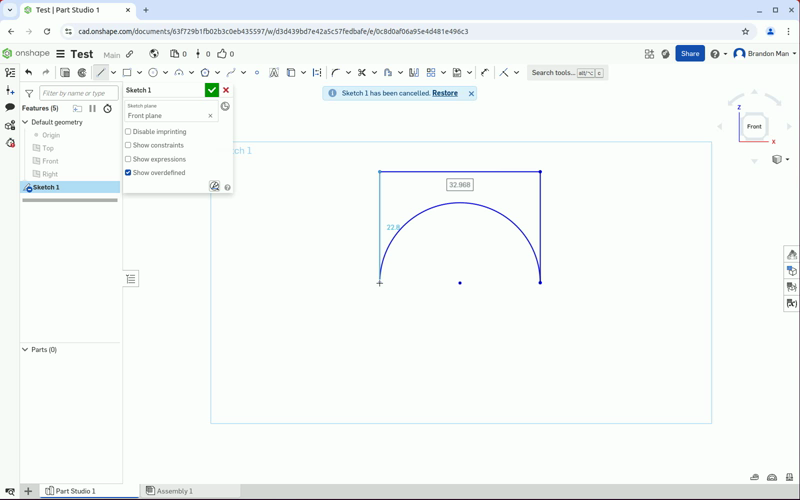
key_up(shift)
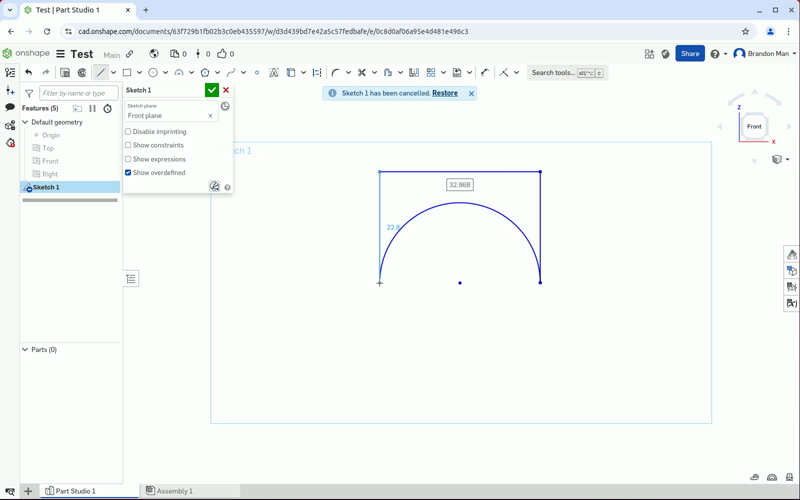
click(379, 282)
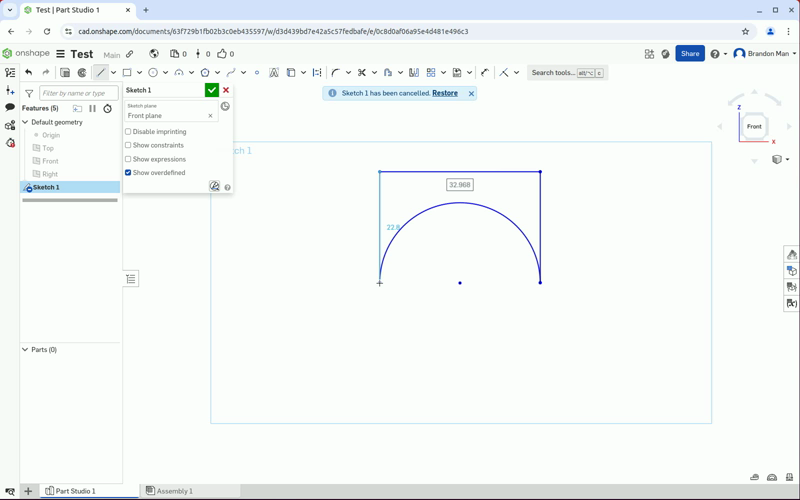
key(esc)
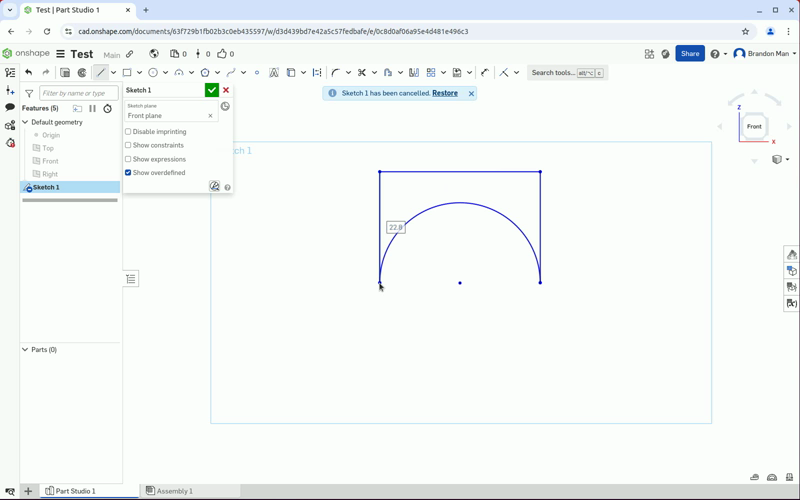
mouse_move(516, 205)
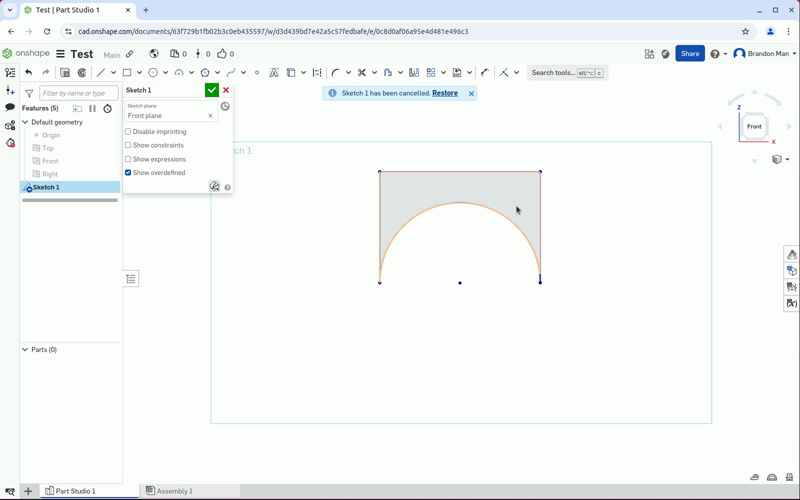
click(516, 205)
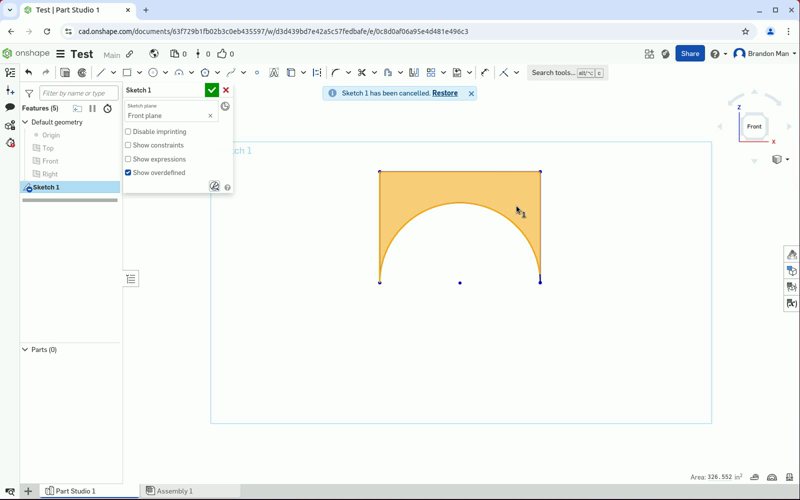
mouse_move(73, 352)
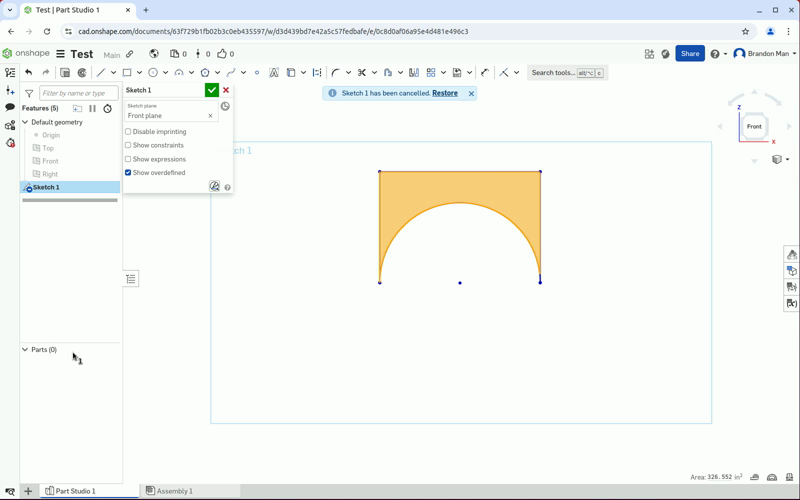
key(shift+y)
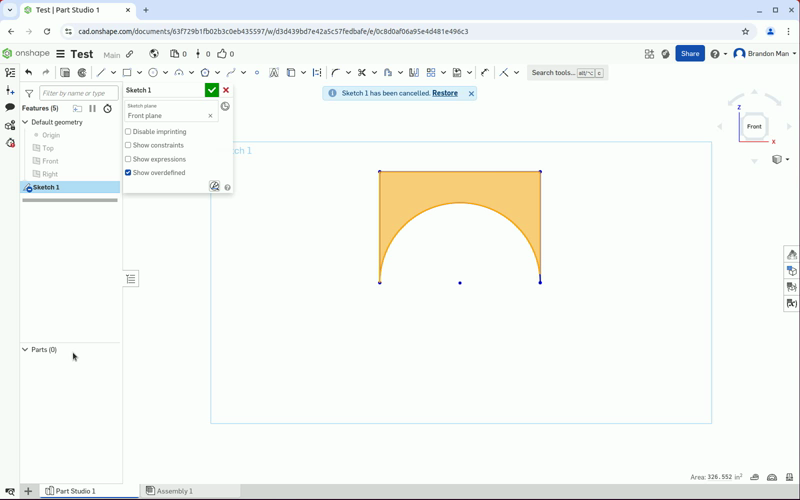
key(shift+e)
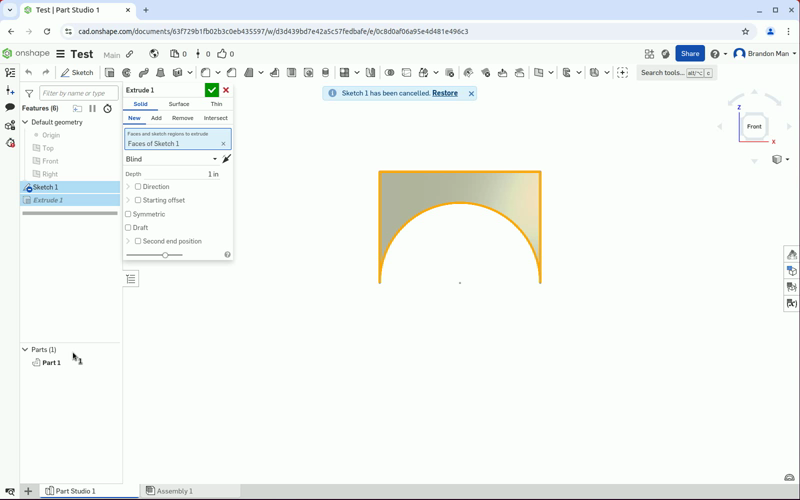
mouse_move(143, 106)
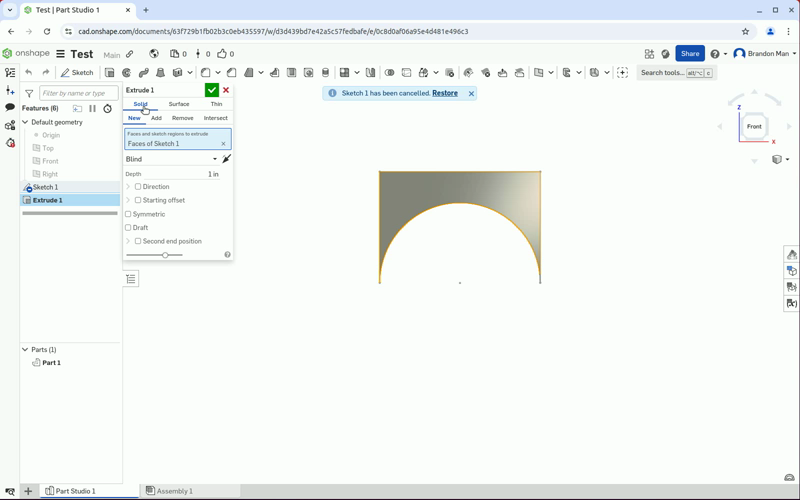
click(143, 106)
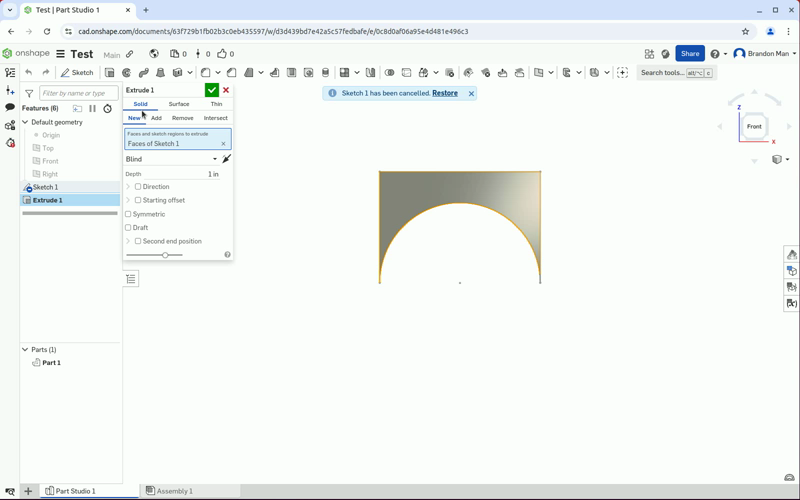
mouse_move(137, 120)
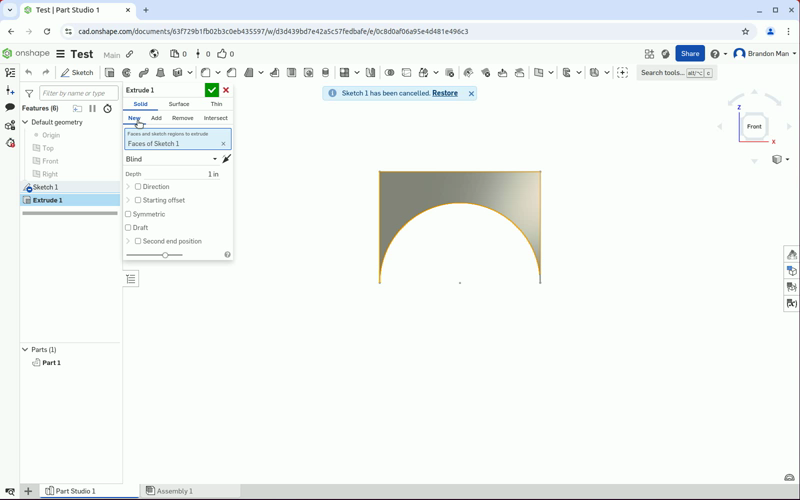
click(137, 120)
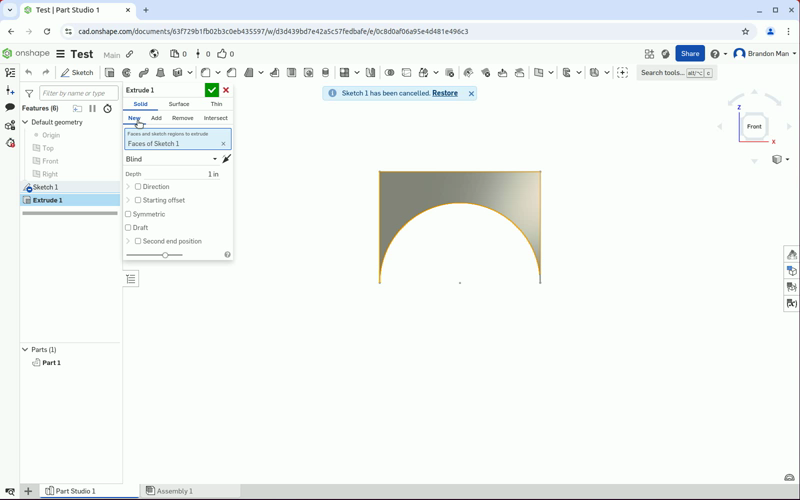
key(tab, 4)
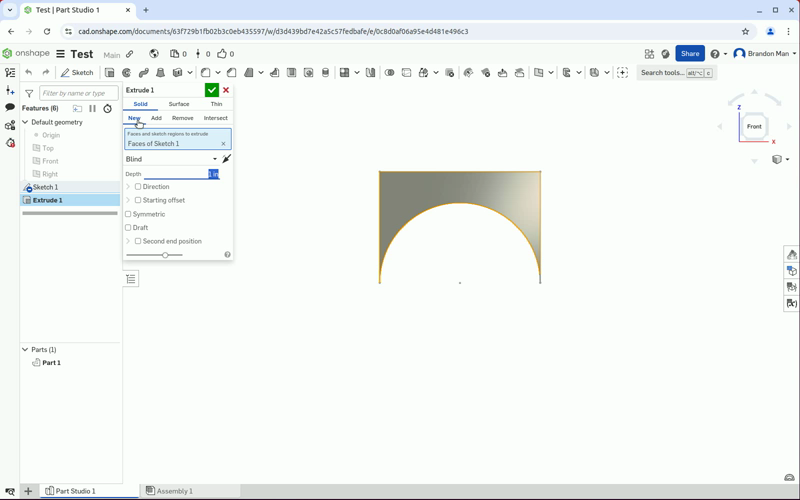
text(46.216)
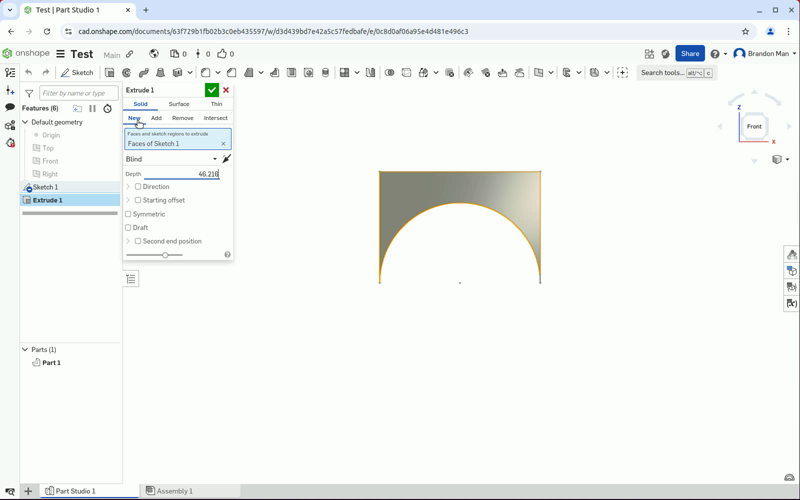
key(tab, 3)
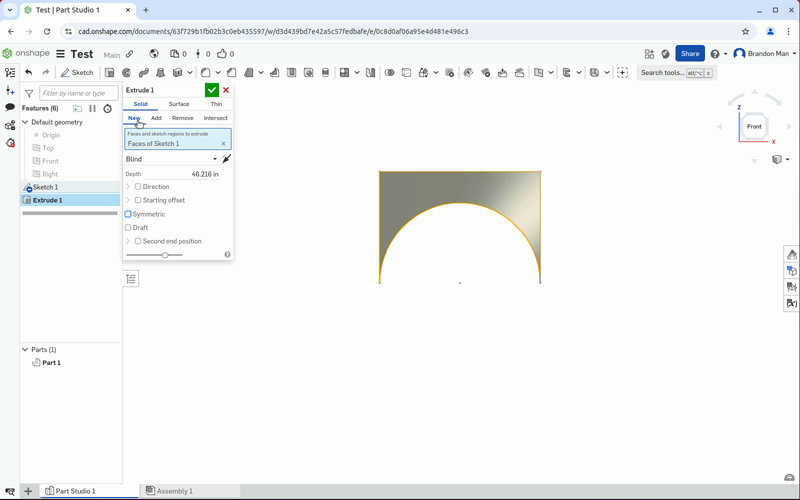
key(space)
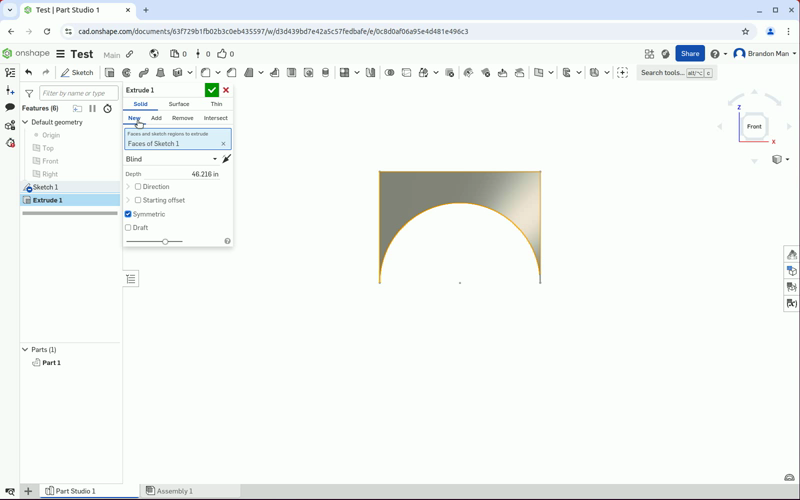
key(enter)
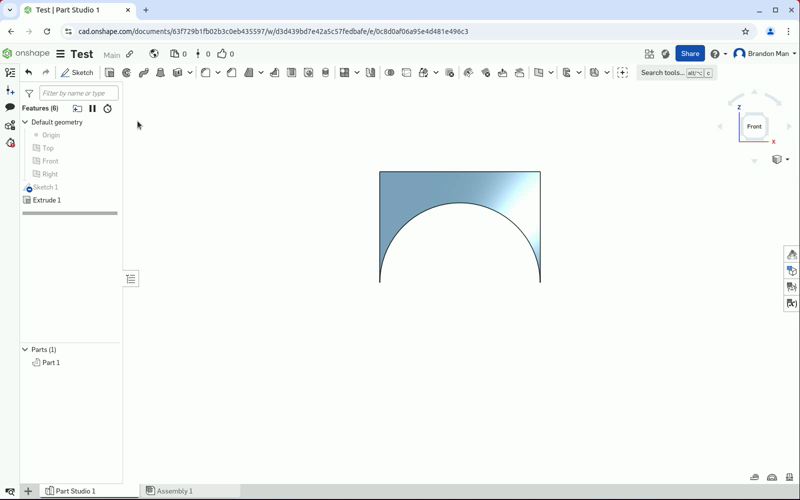
key(shift+h)
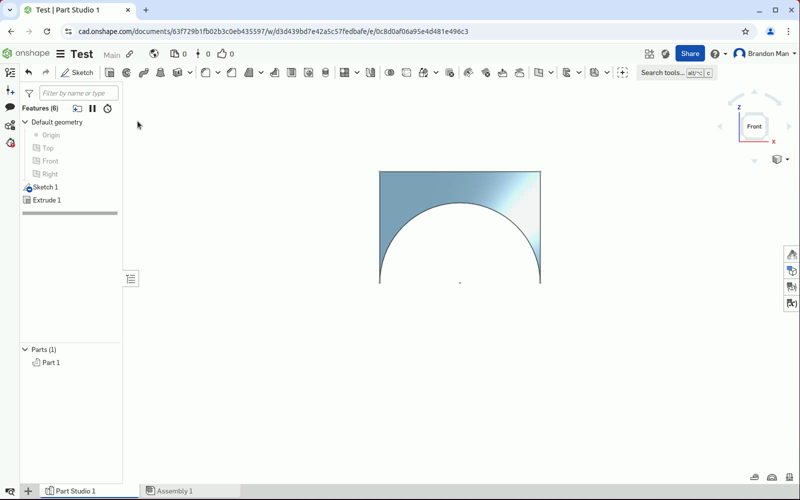
key(shift+h)
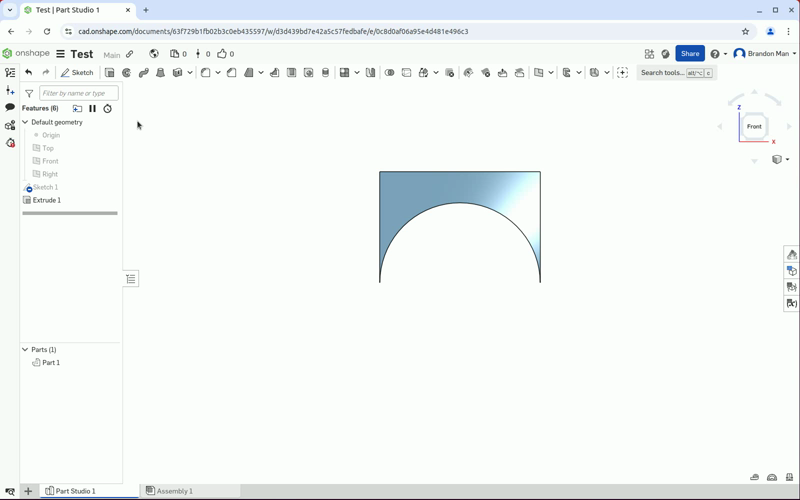
mouse_move(73, 189)
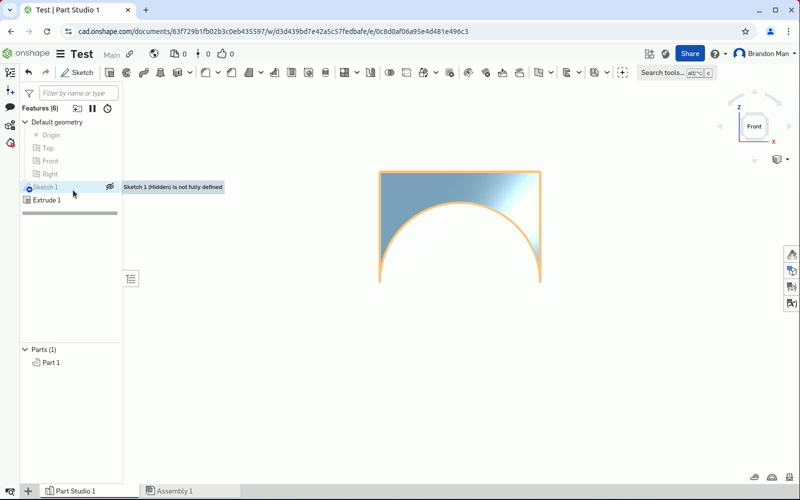
click(73, 189)
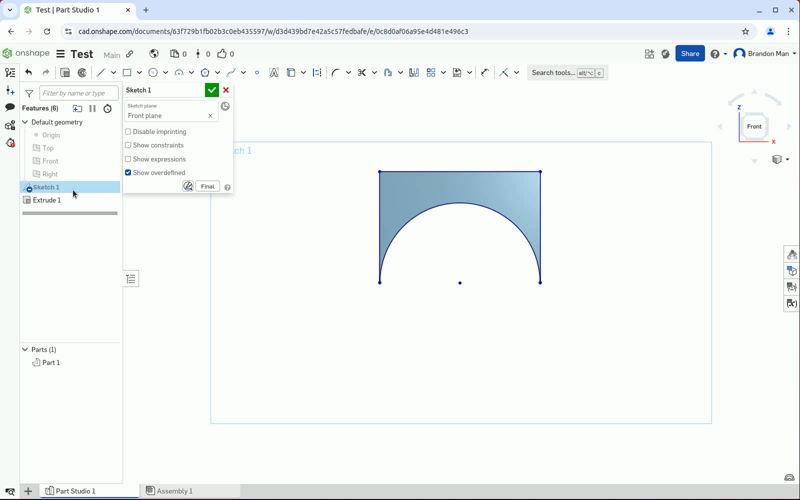
mouse_move(229, 92)
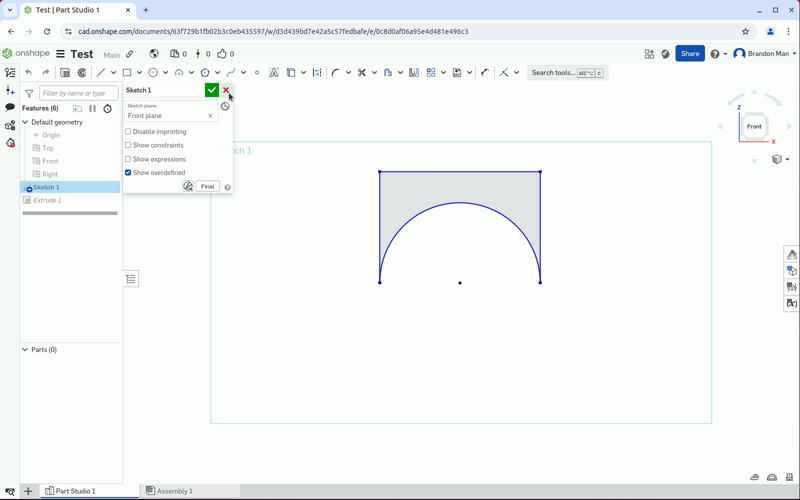
click(229, 92)
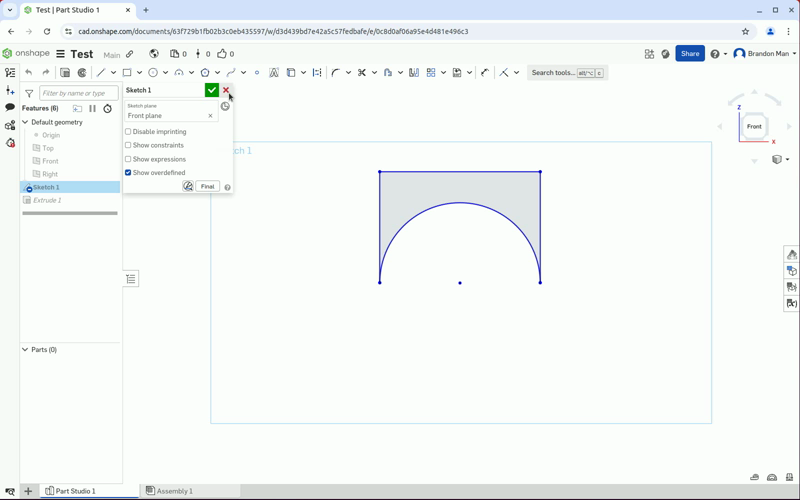
key(shift+s)
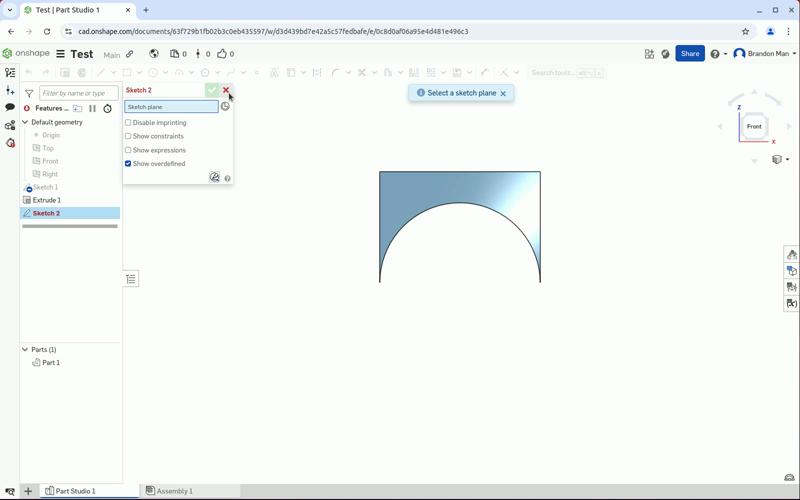
mouse_move(73, 163)
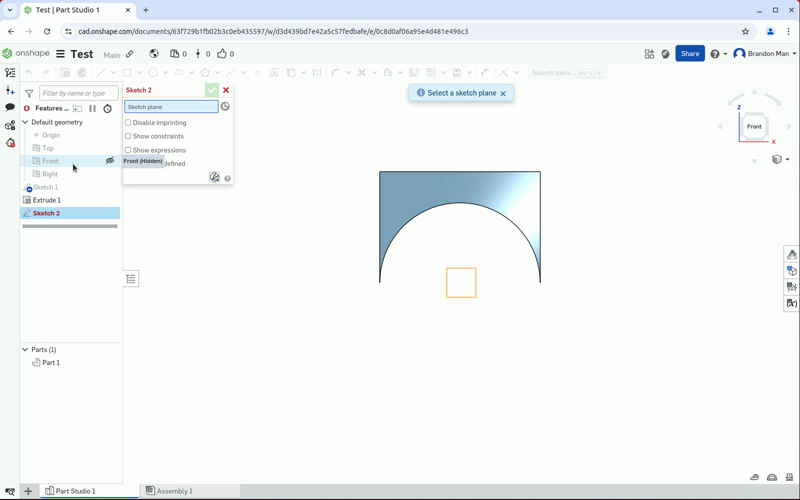
click(73, 163)
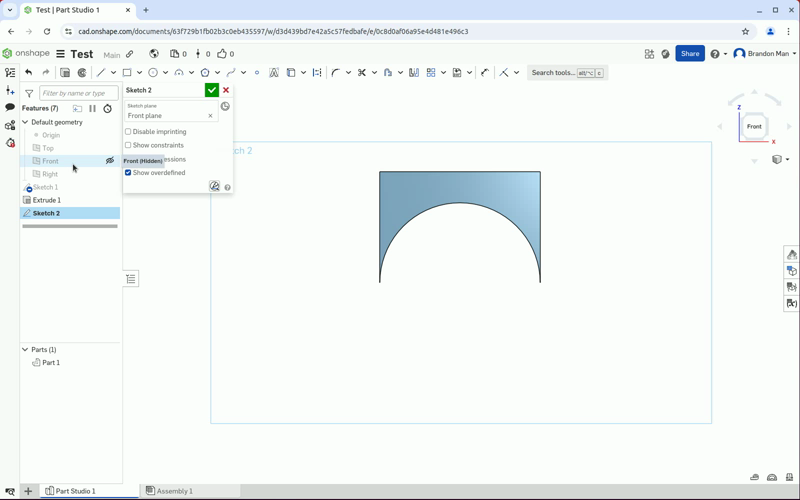
mouse_move(73, 352)
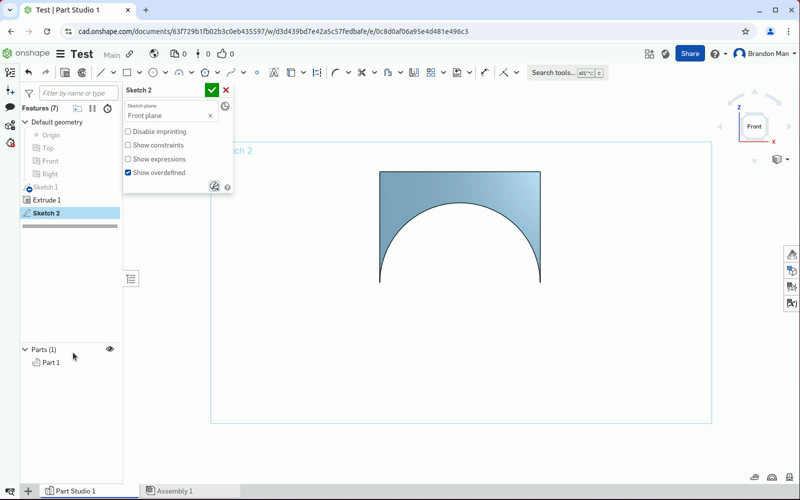
key(y)
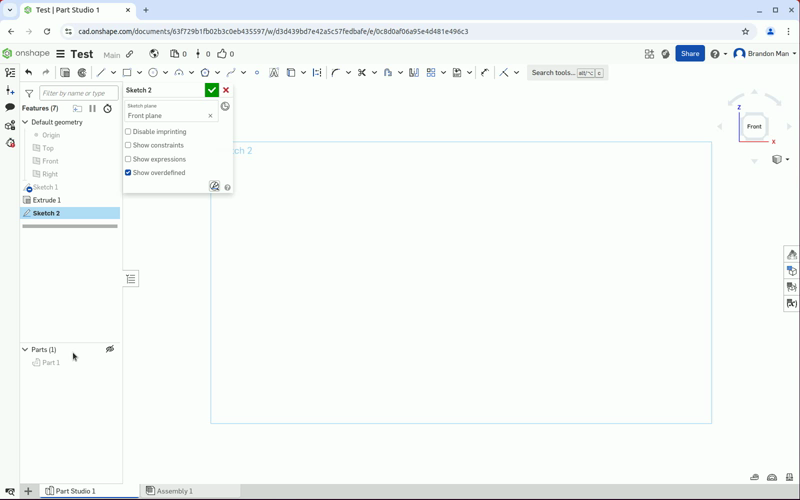
key(l)
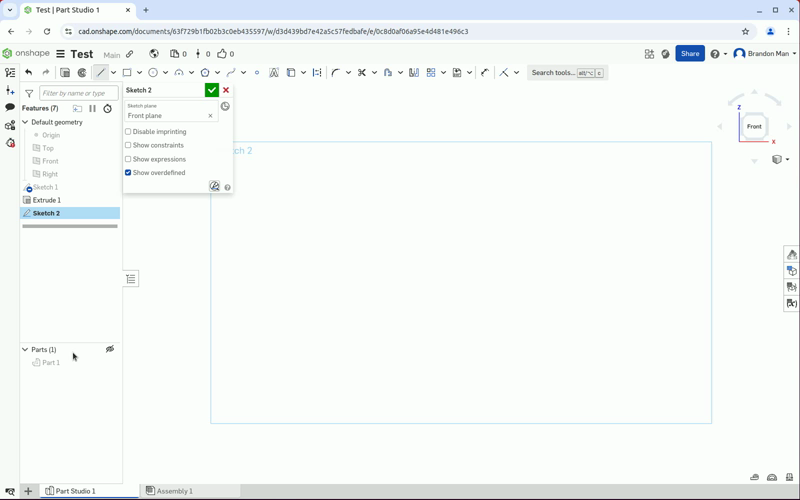
key_down(shift)
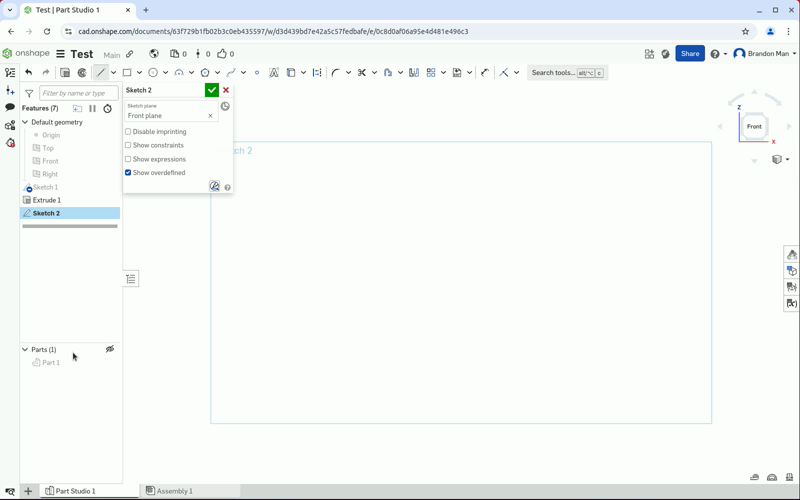
mouse_move(379, 282)
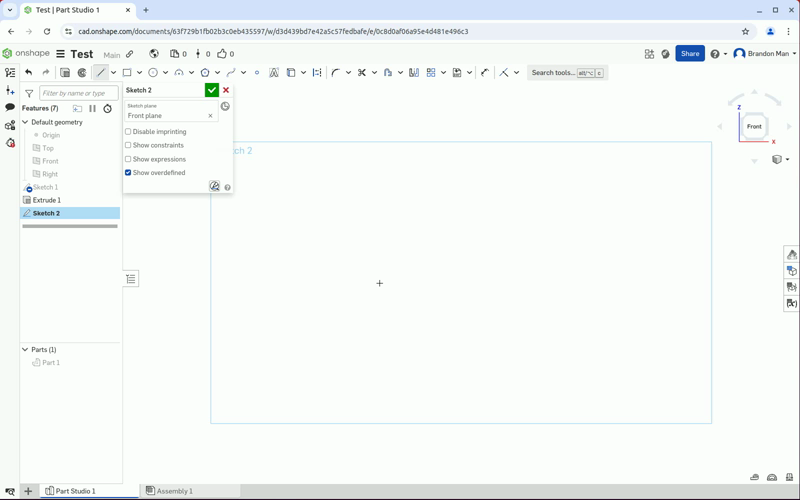
click(379, 282)
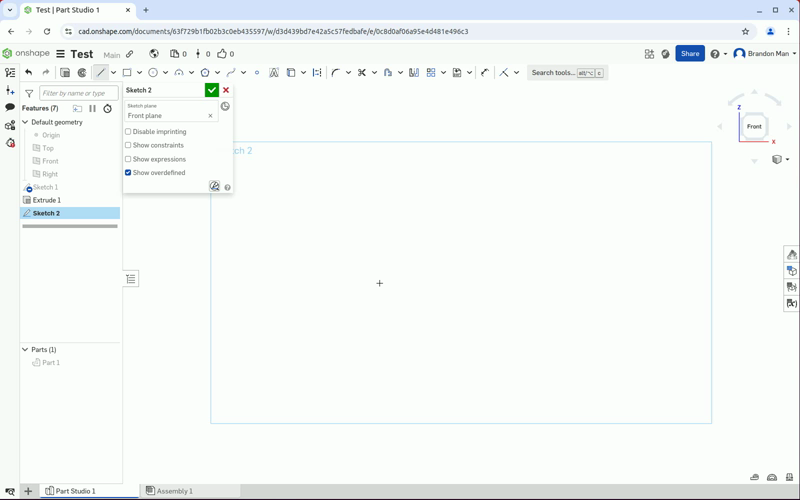
key_up(shift)
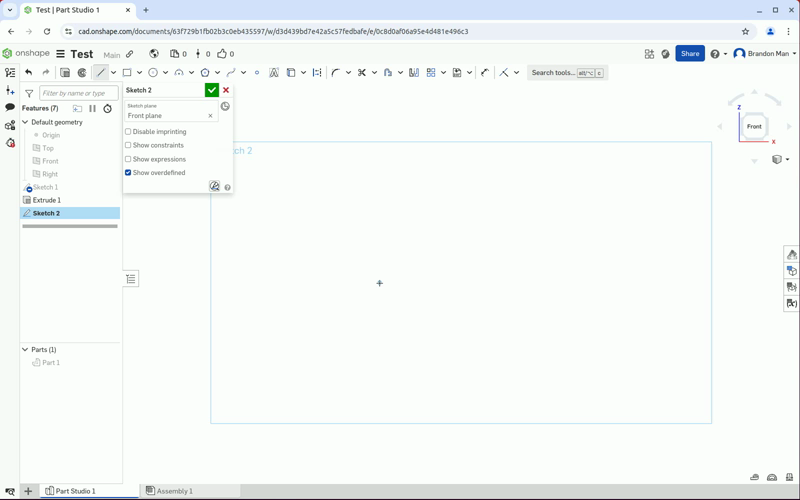
key_down(shift)
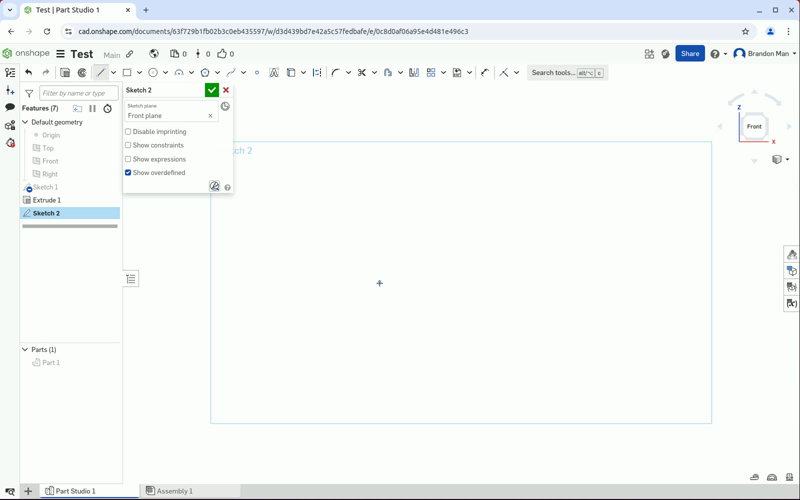
mouse_move(409, 282)
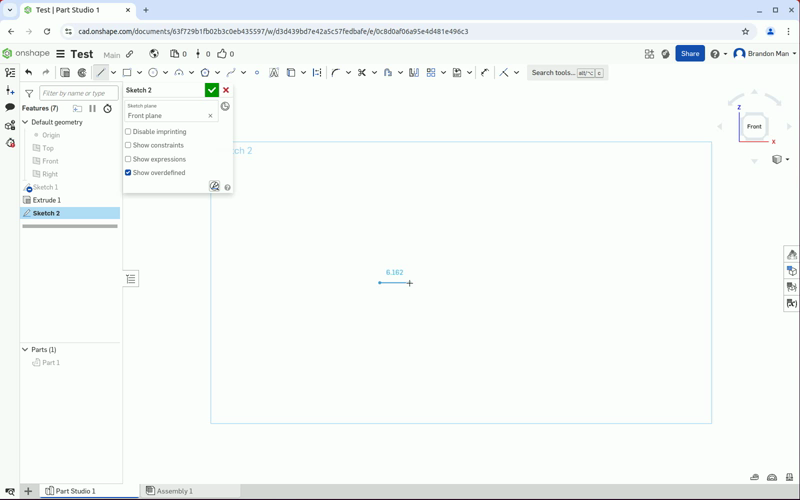
mouse_move(386, 282)
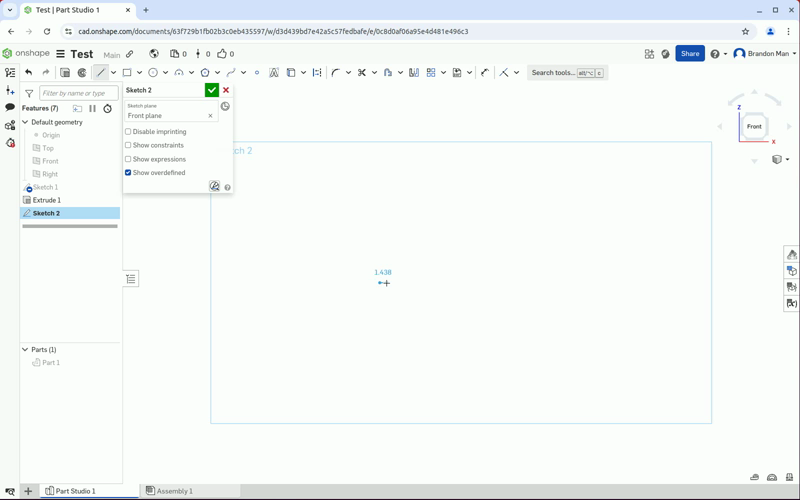
scroll(6)
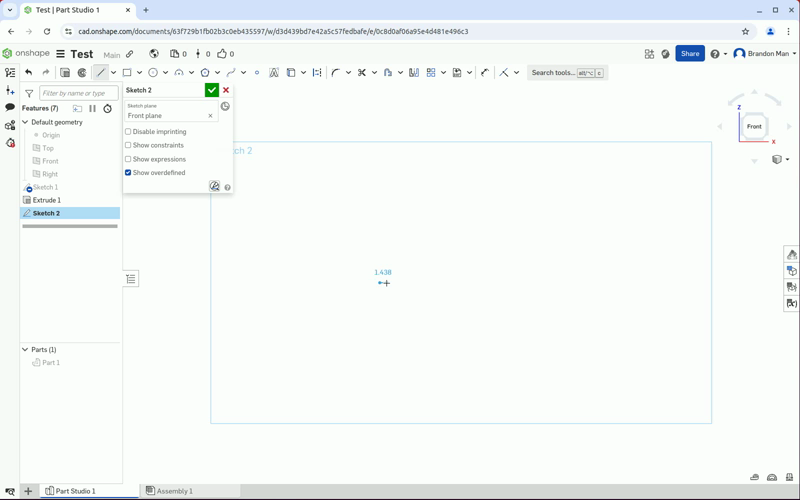
scroll(6)
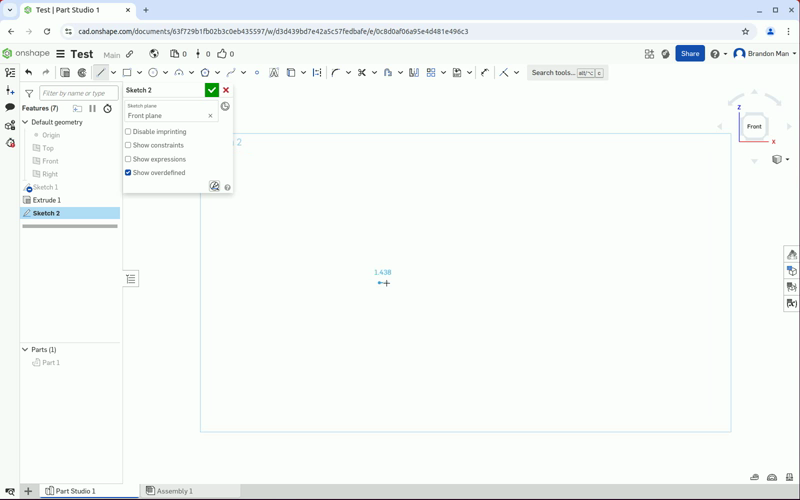
scroll(6)
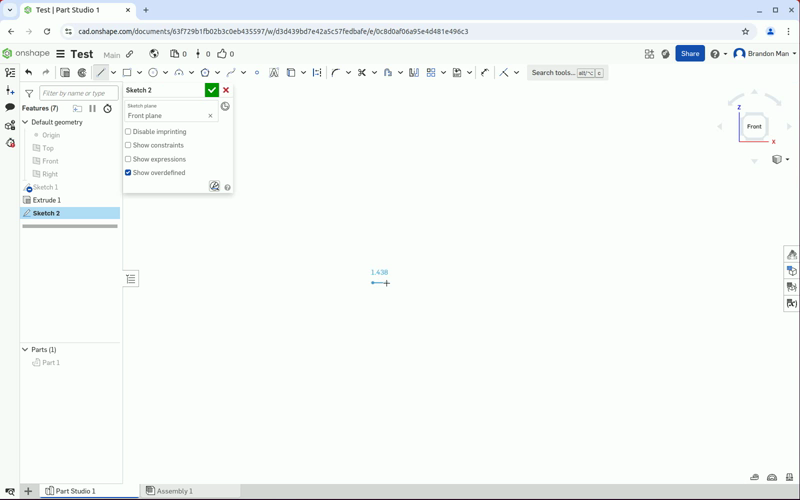
scroll(6)
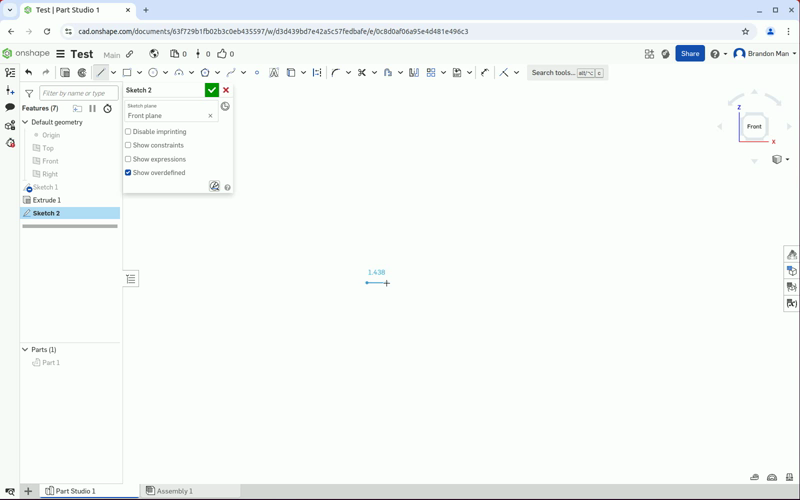
scroll(6)
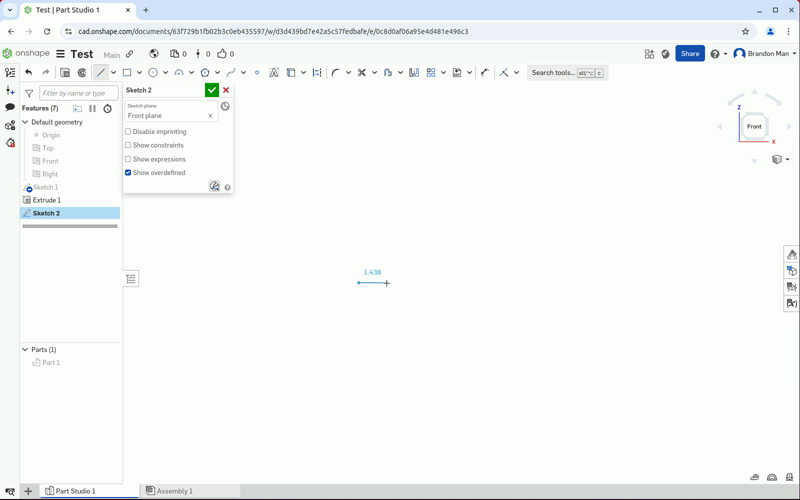
scroll(6)
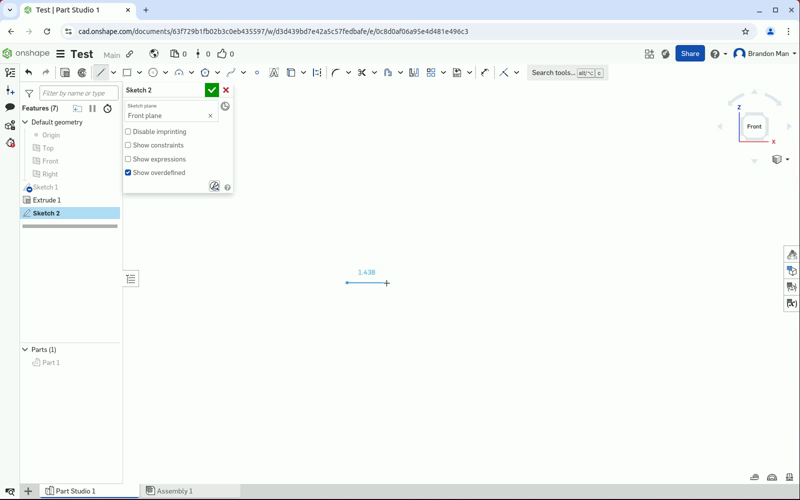
scroll(6)
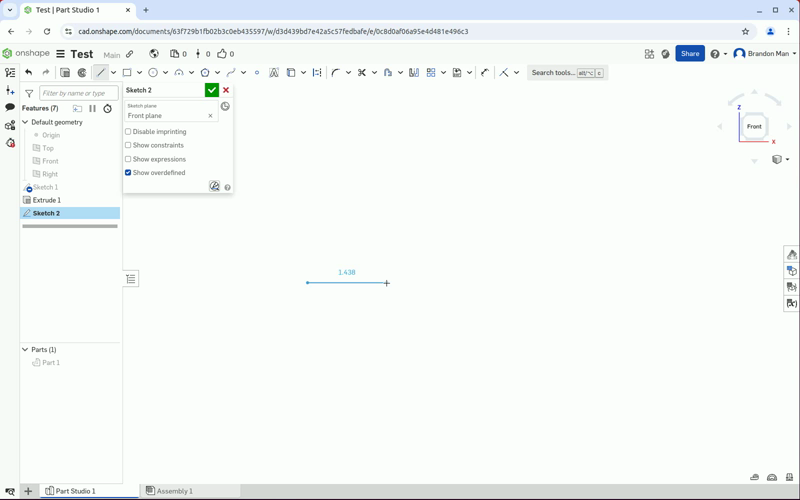
click(386, 282)
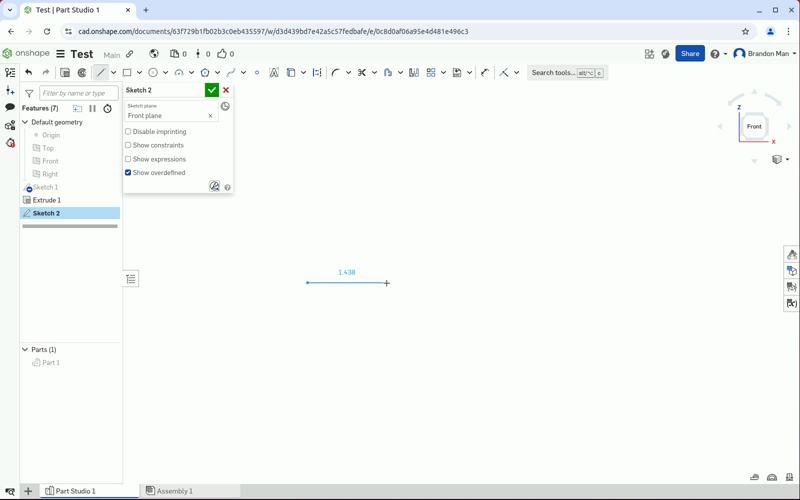
scroll(-6)
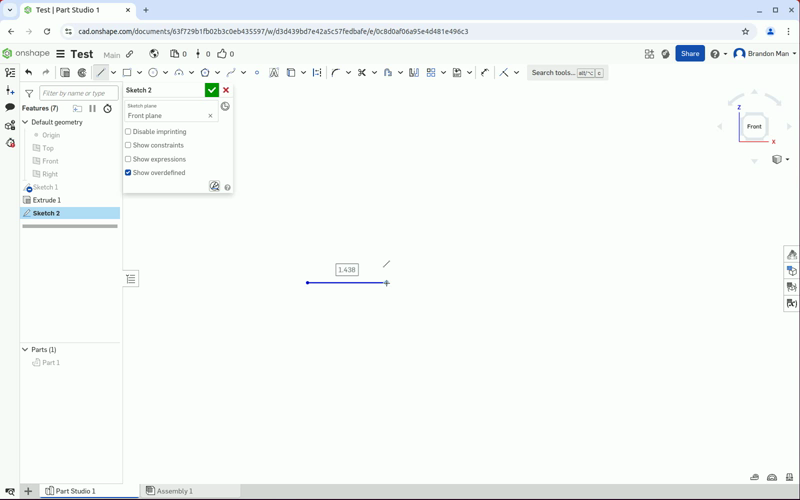
scroll(-6)
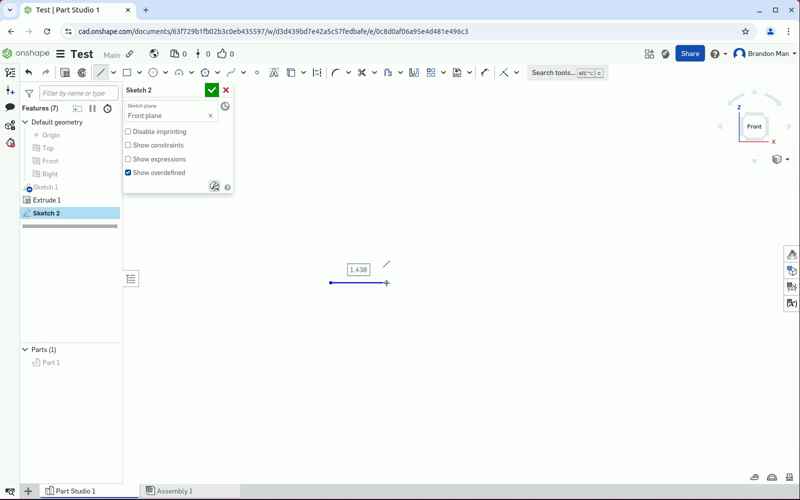
scroll(-6)
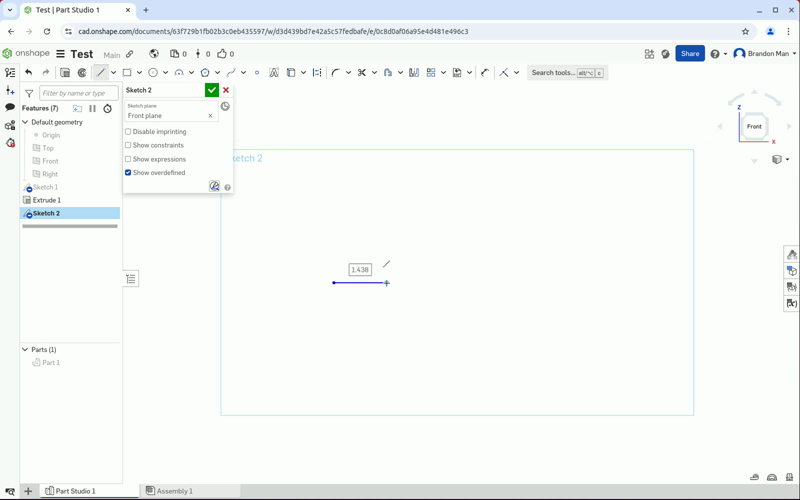
scroll(-6)
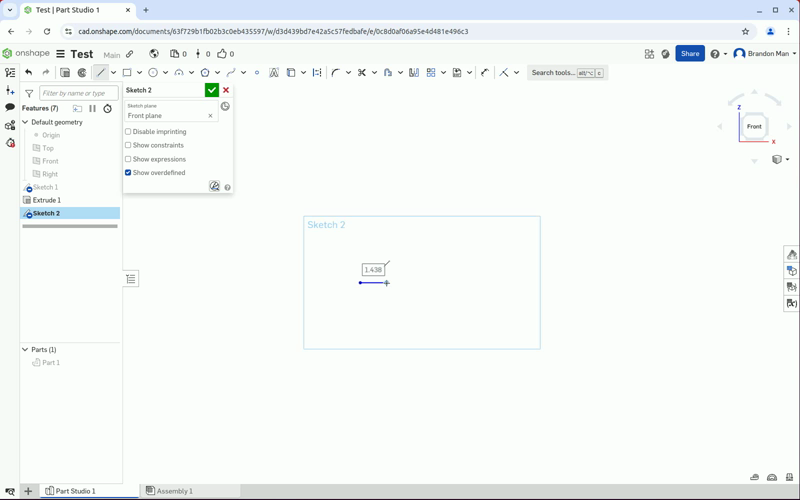
scroll(-6)
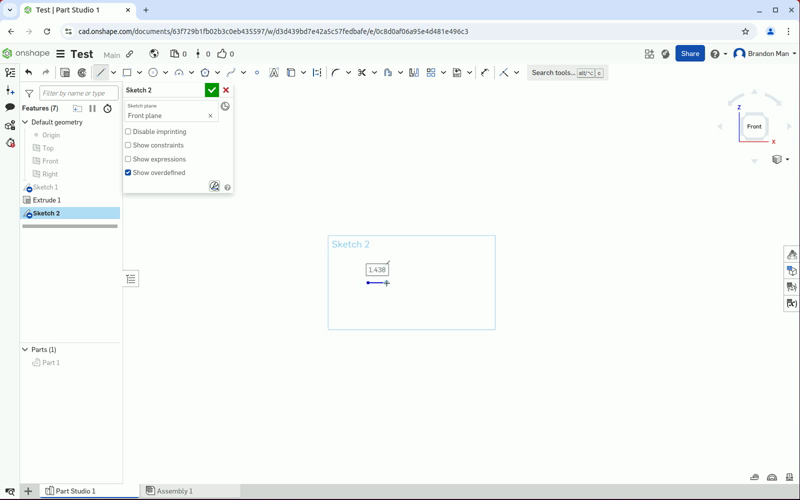
scroll(-6)
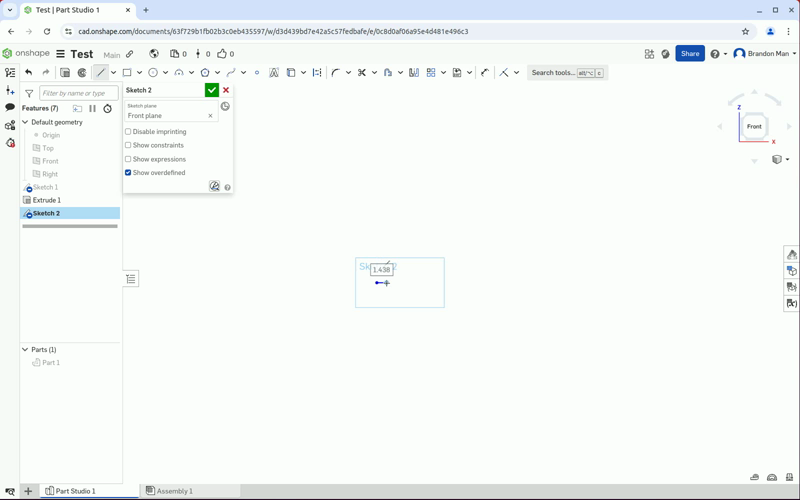
scroll(-6)
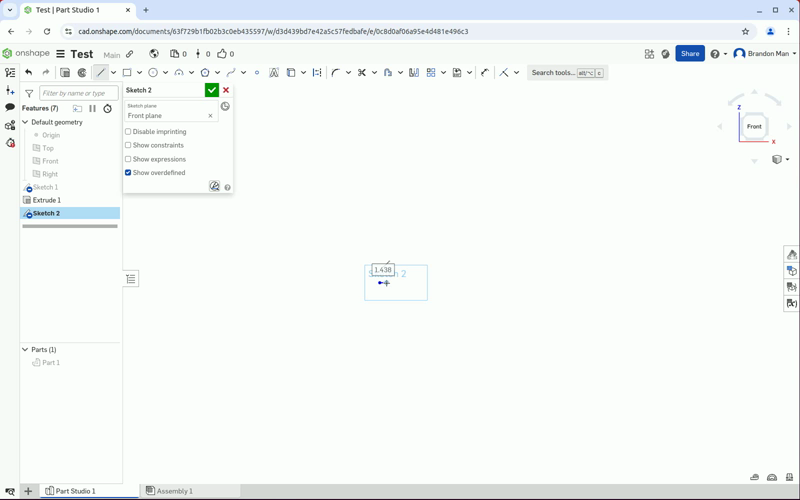
key_up(shift)
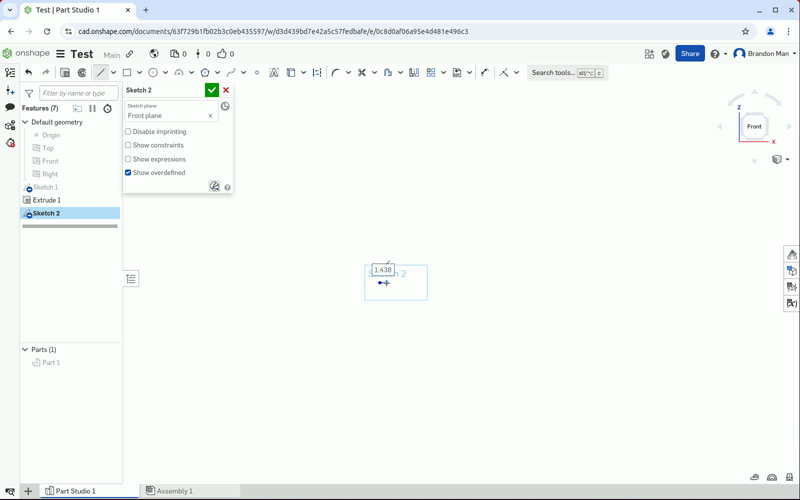
key(esc)
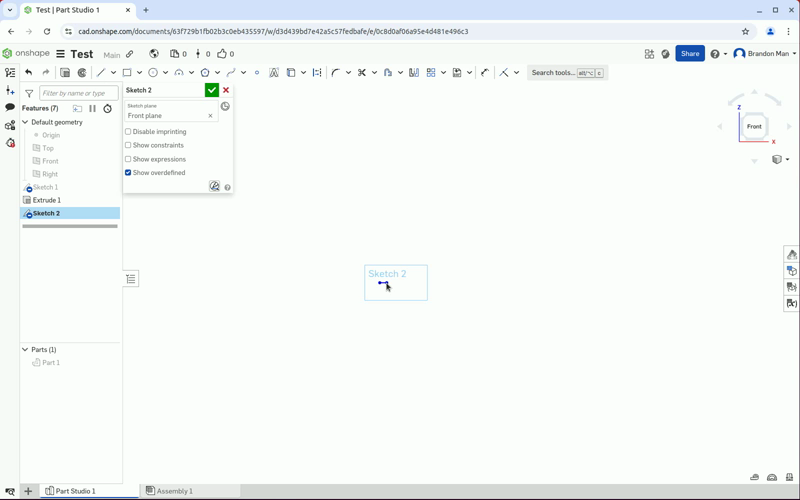
key(a)
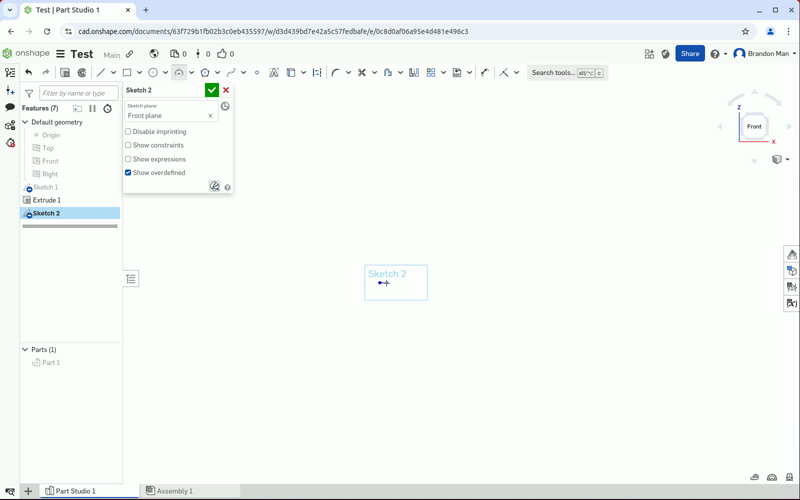
mouse_move(386, 282)
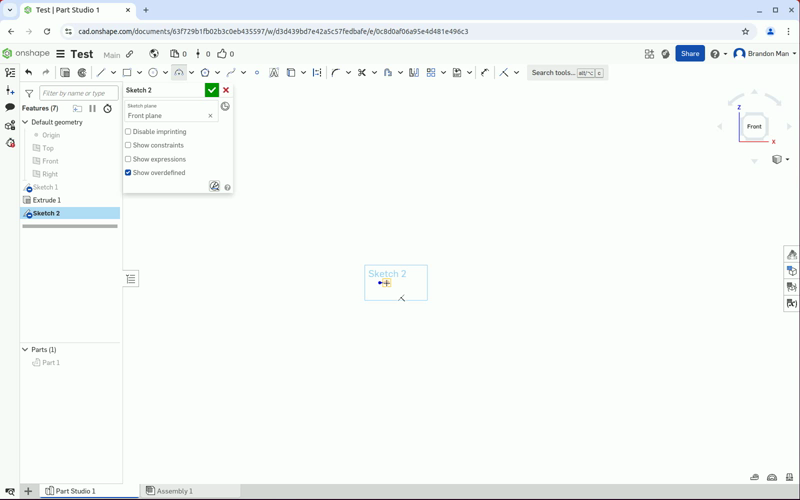
click(386, 282)
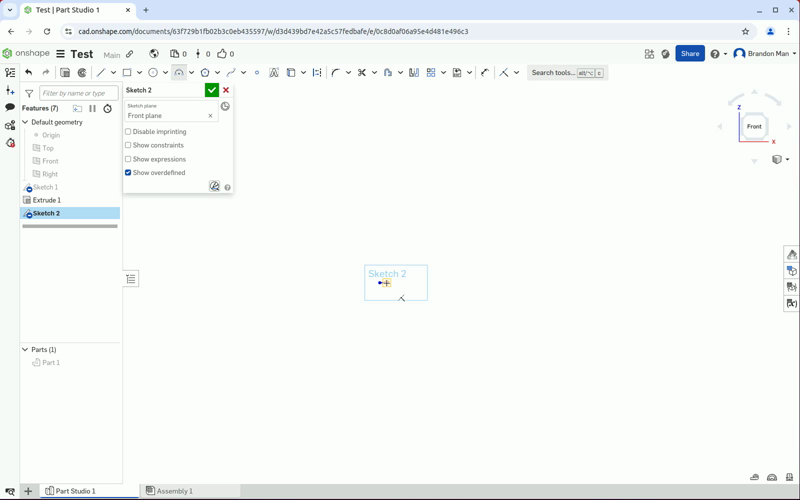
key_down(shift)
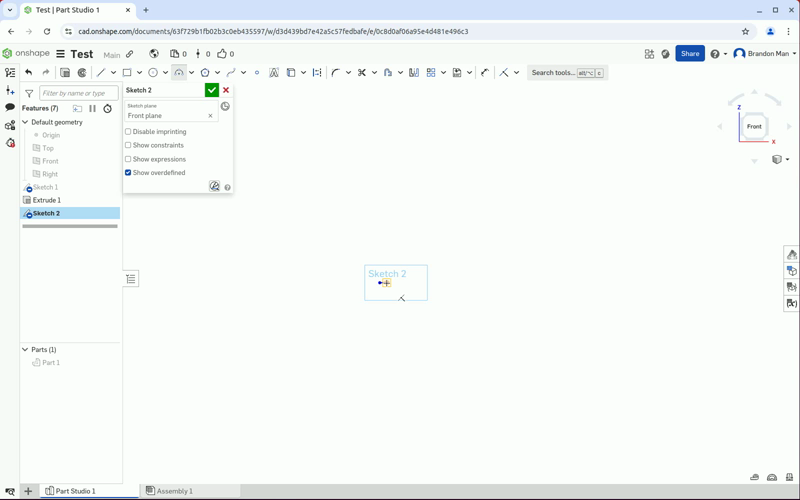
mouse_move(533, 282)
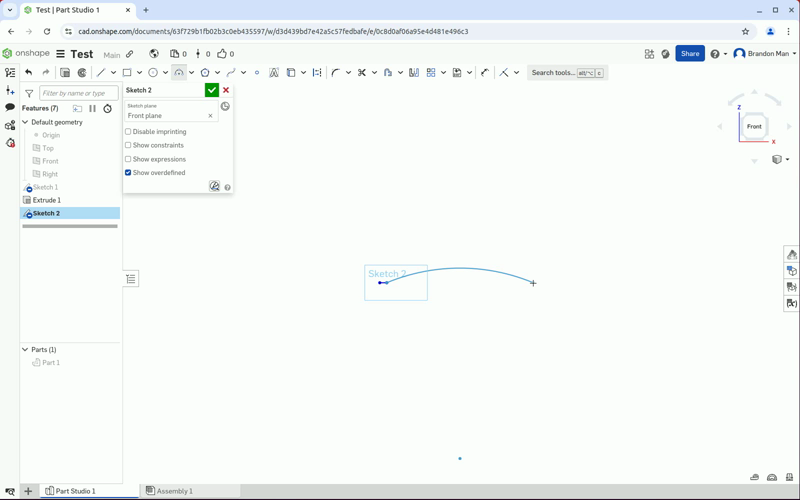
click(533, 282)
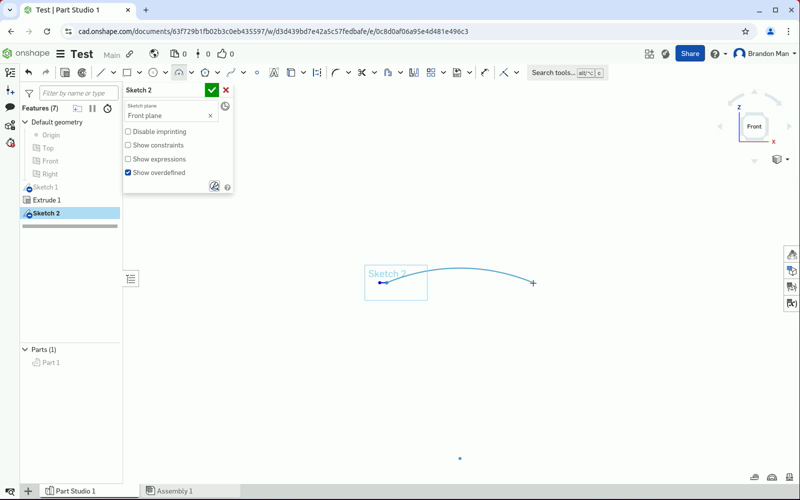
mouse_move(459, 209)
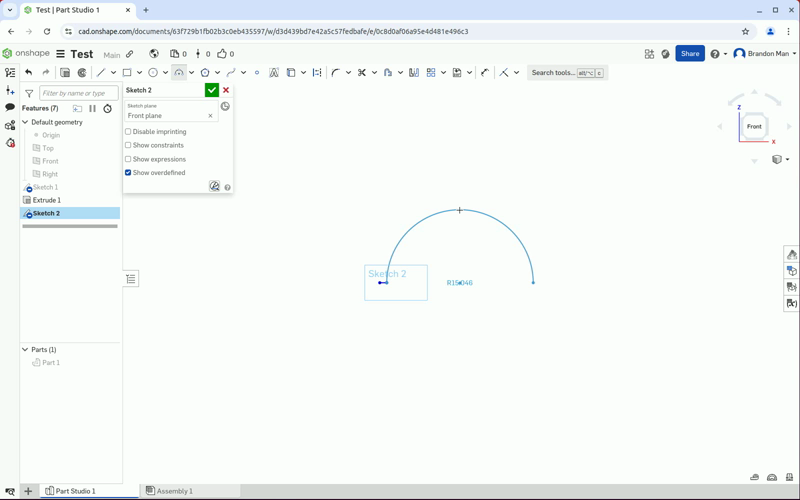
click(459, 209)
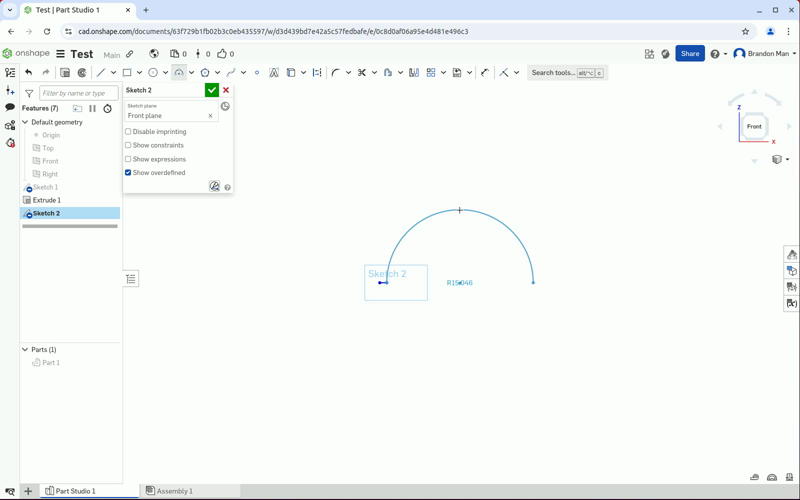
key_up(shift)
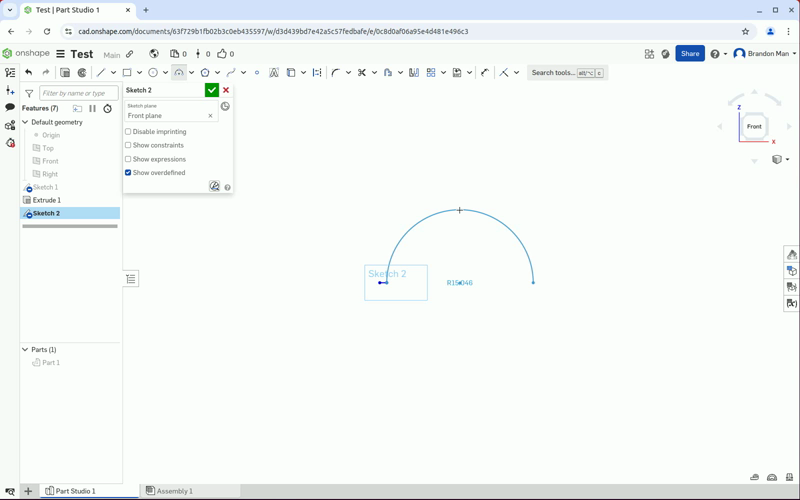
key(esc)
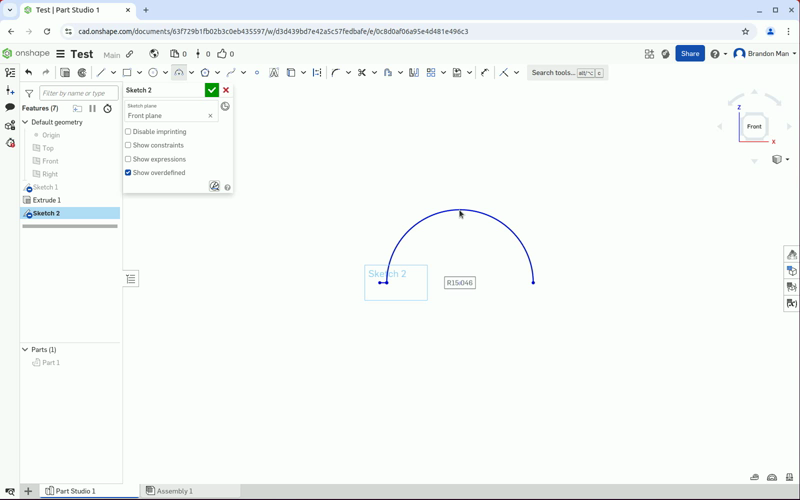
key(l)
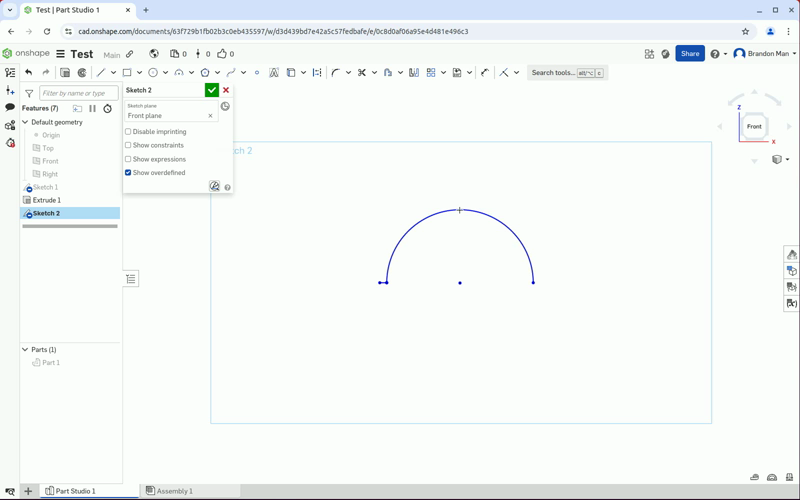
mouse_move(533, 282)
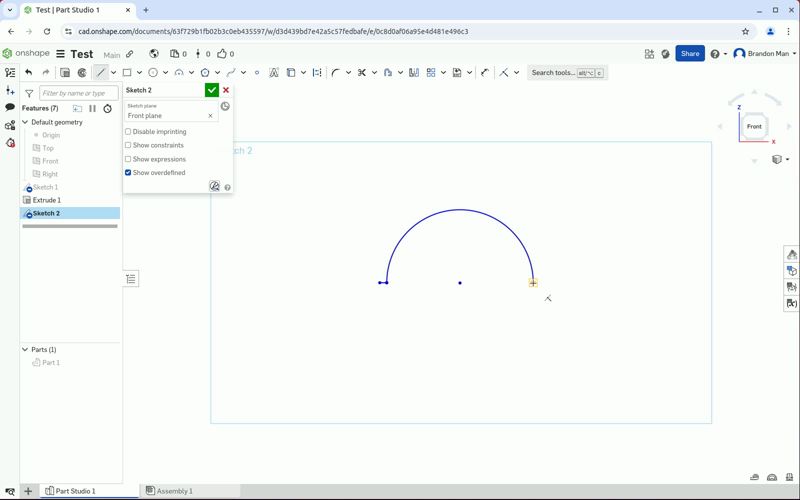
click(533, 282)
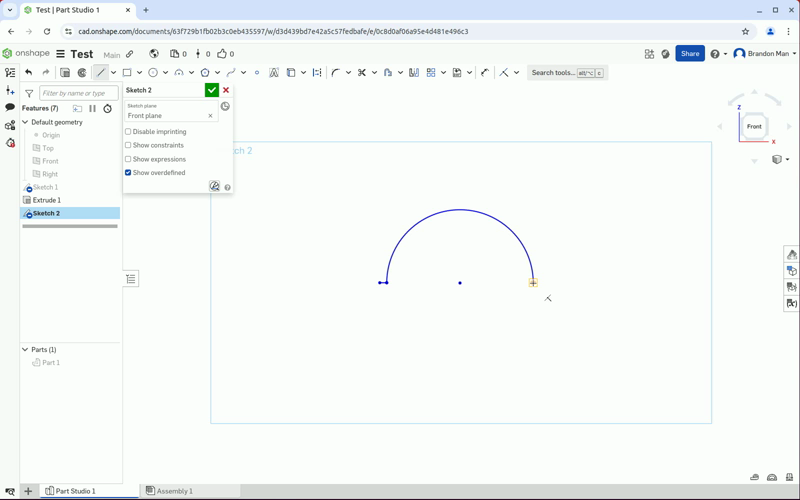
key_down(shift)
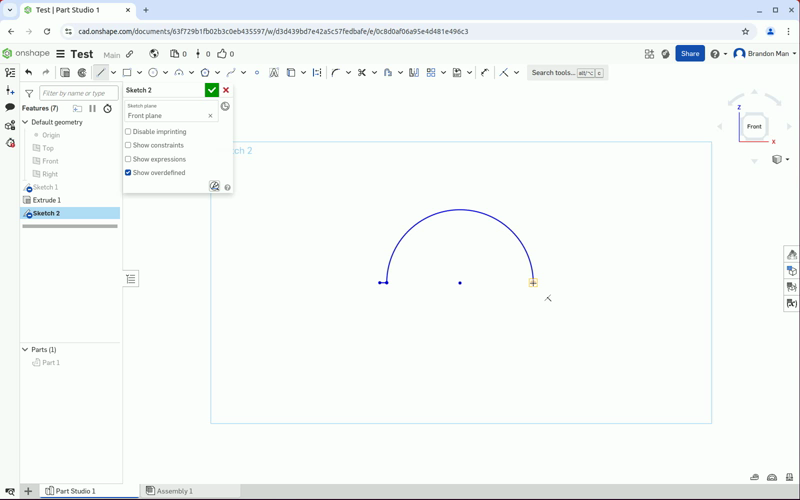
mouse_move(563, 282)
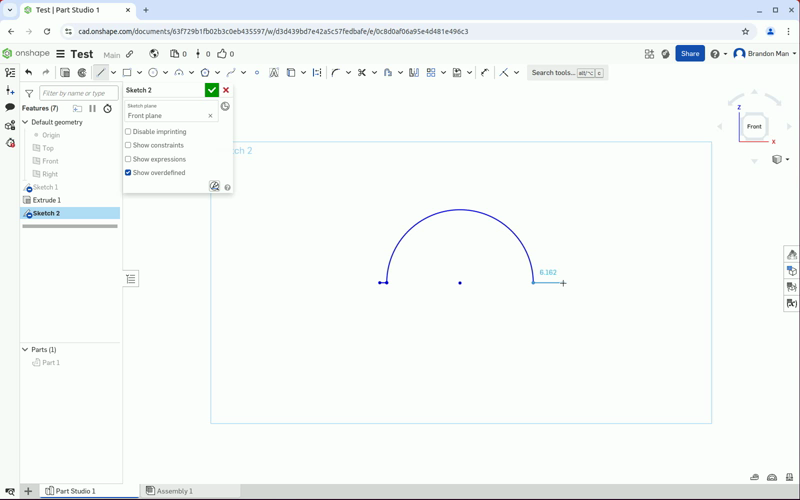
mouse_move(540, 282)
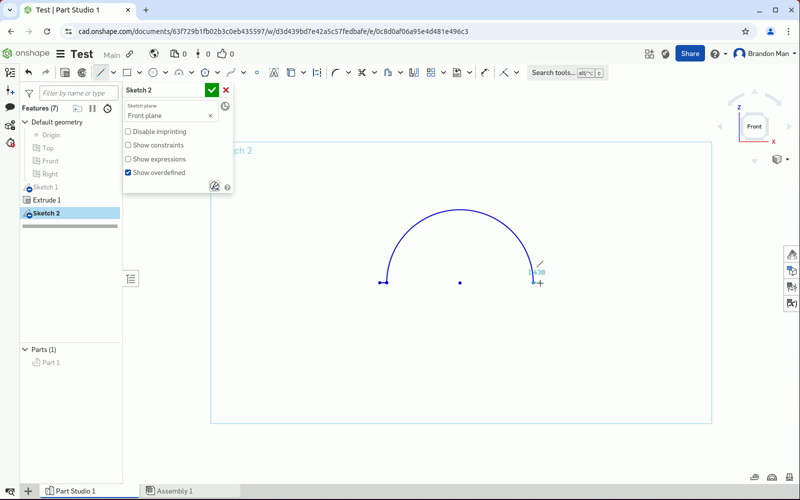
scroll(6)
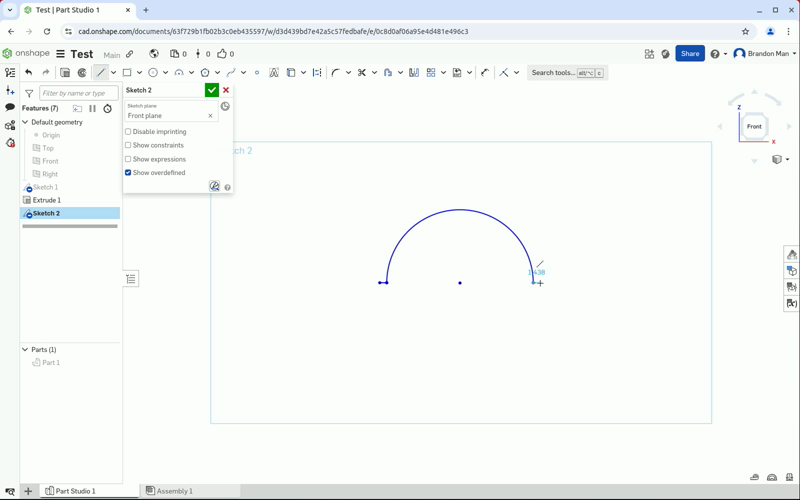
scroll(6)
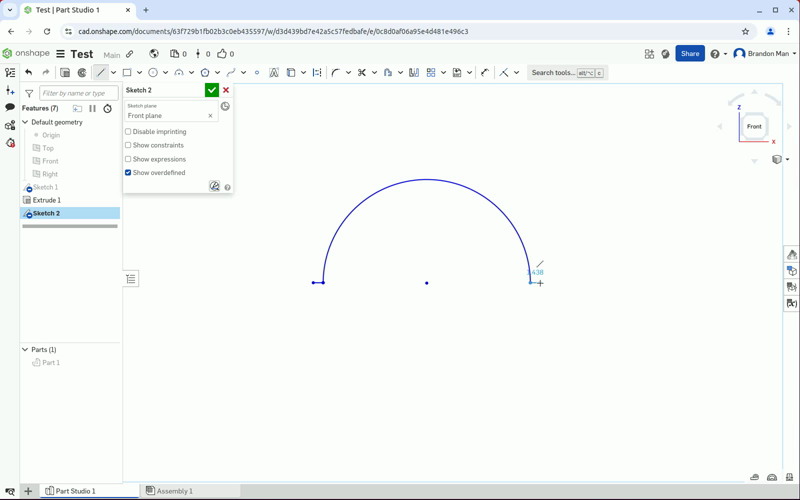
scroll(6)
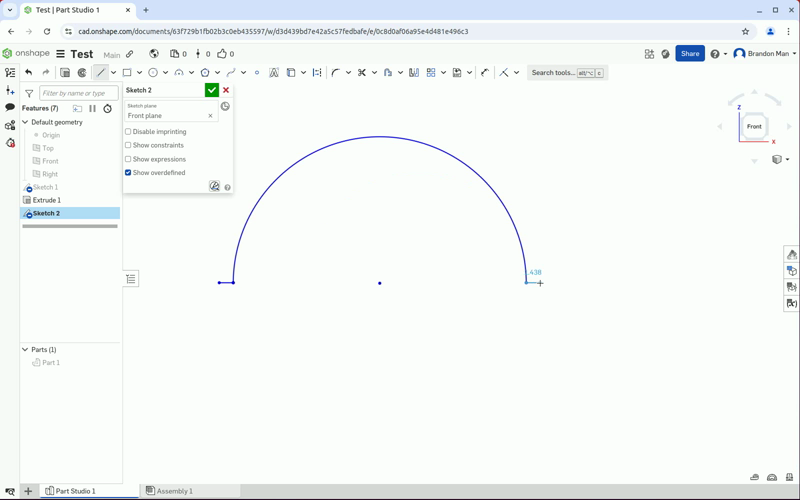
scroll(6)
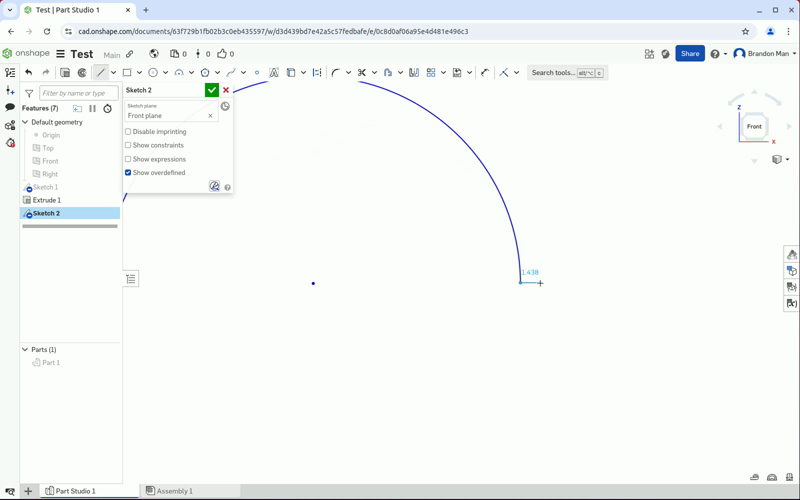
scroll(6)
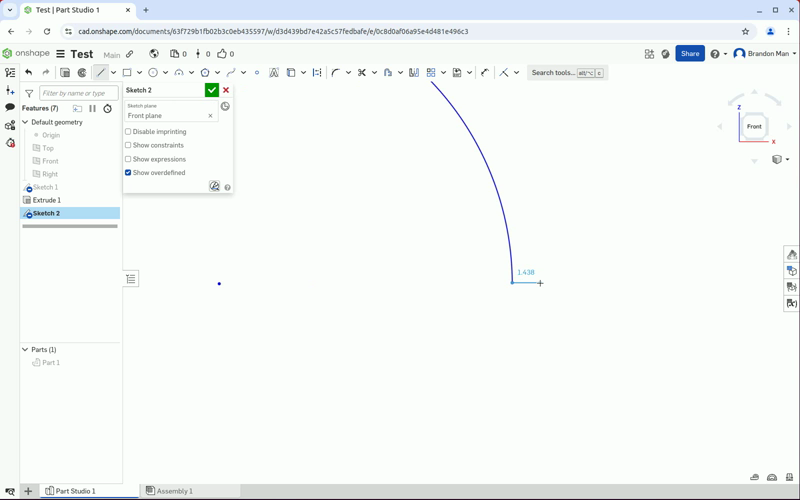
scroll(6)
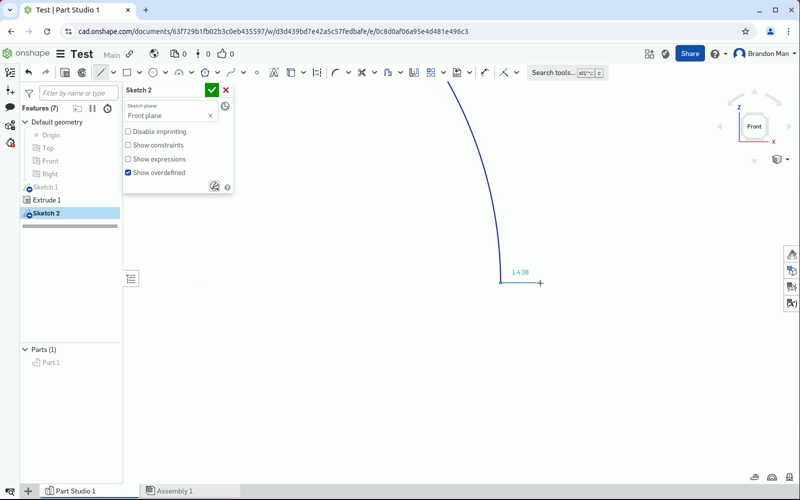
scroll(6)
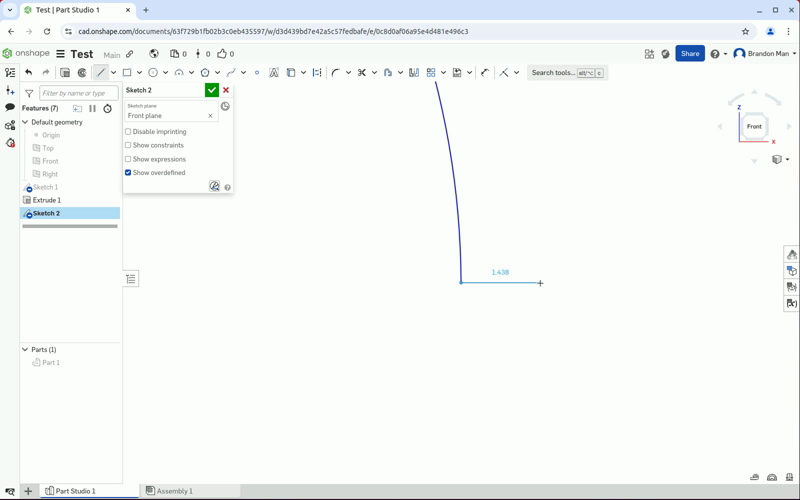
click(540, 282)
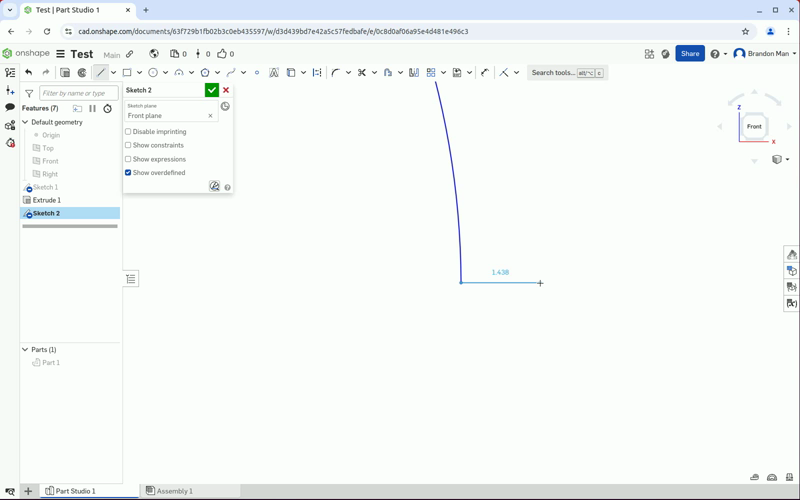
scroll(-6)
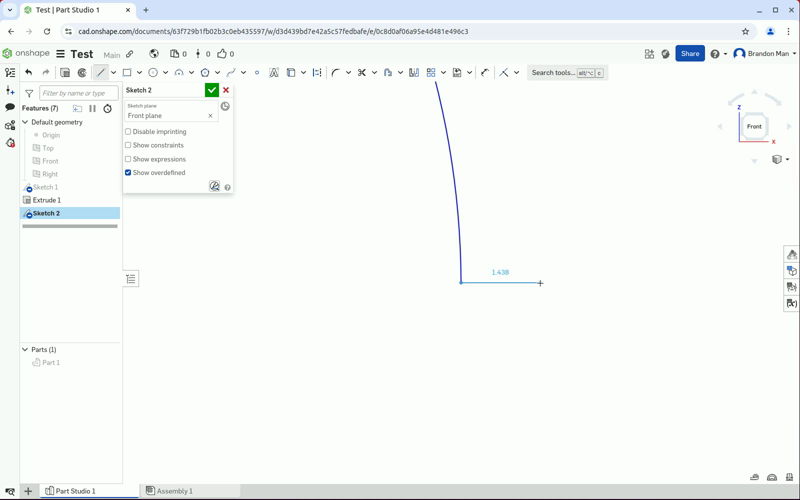
scroll(-6)
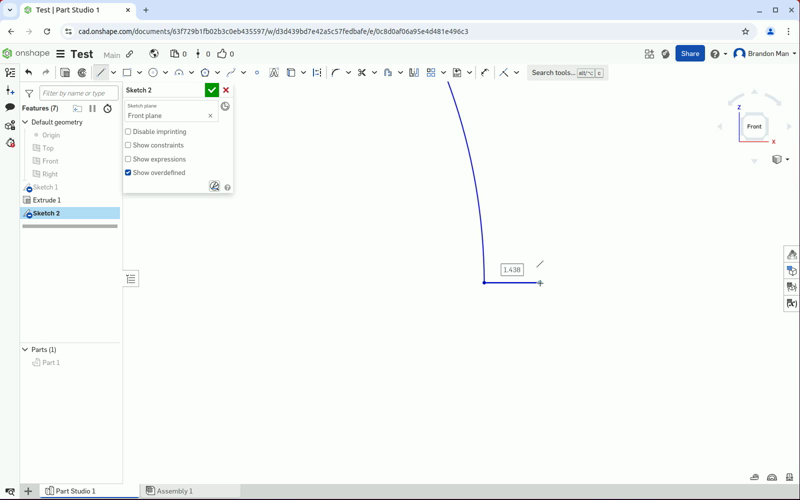
scroll(-6)
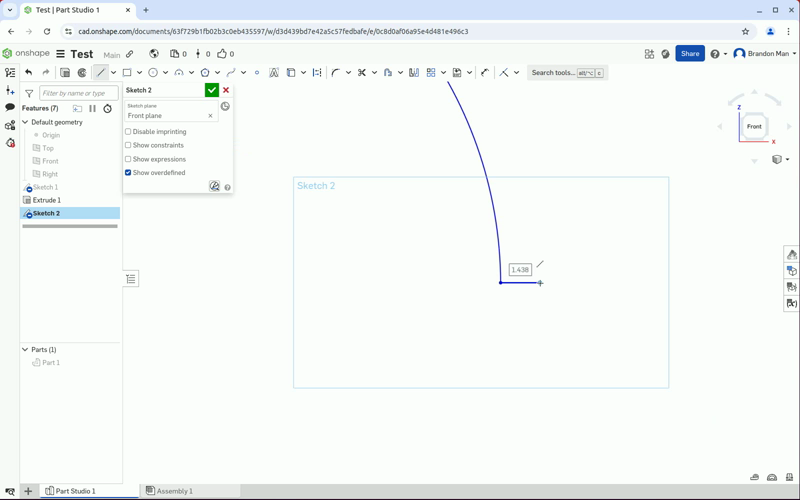
scroll(-6)
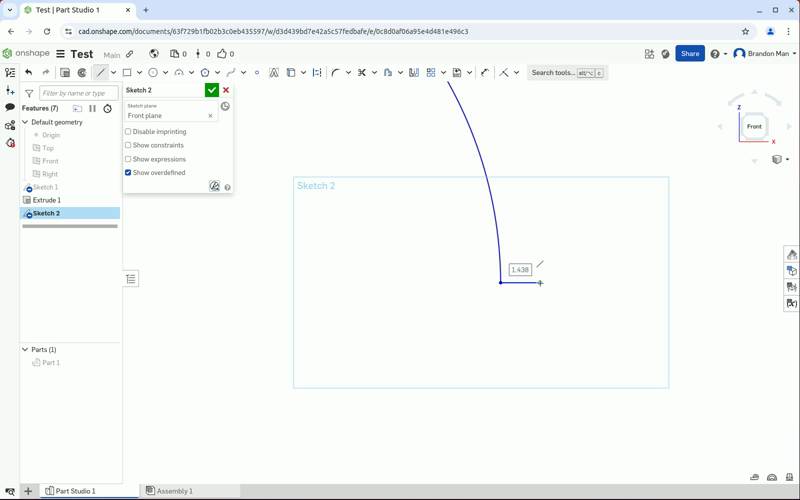
scroll(-6)
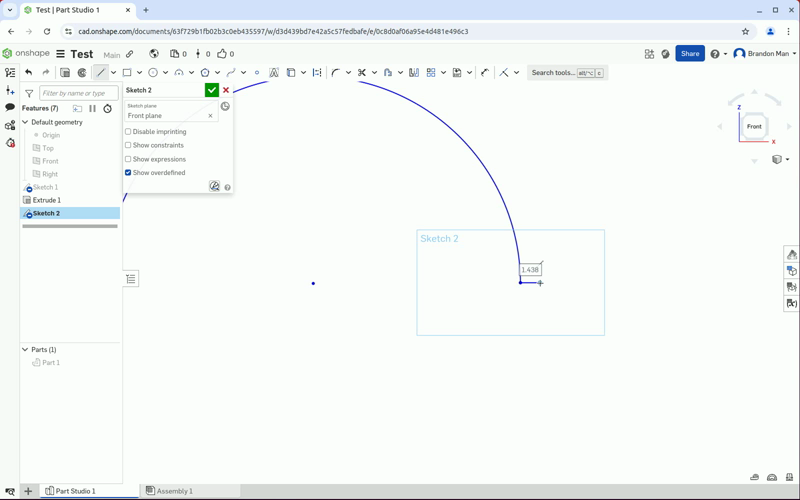
scroll(-6)
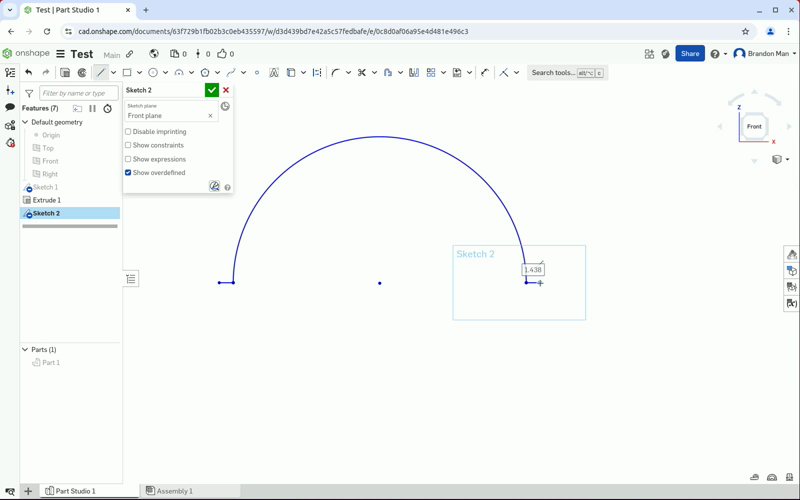
scroll(-6)
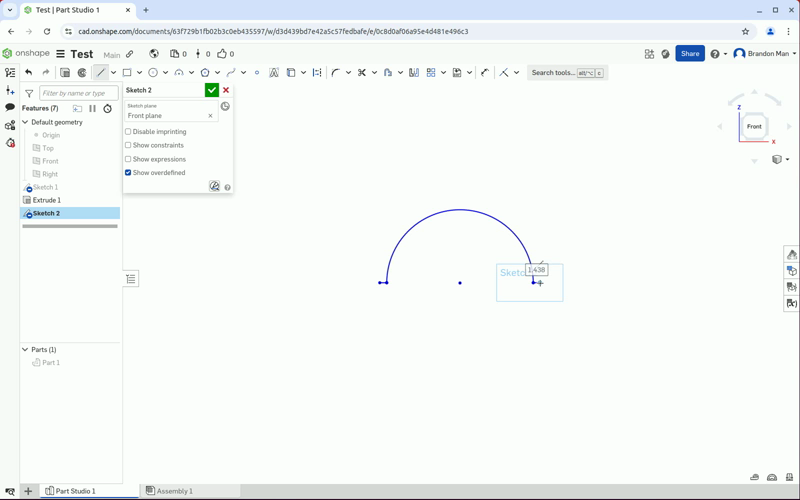
key_up(shift)
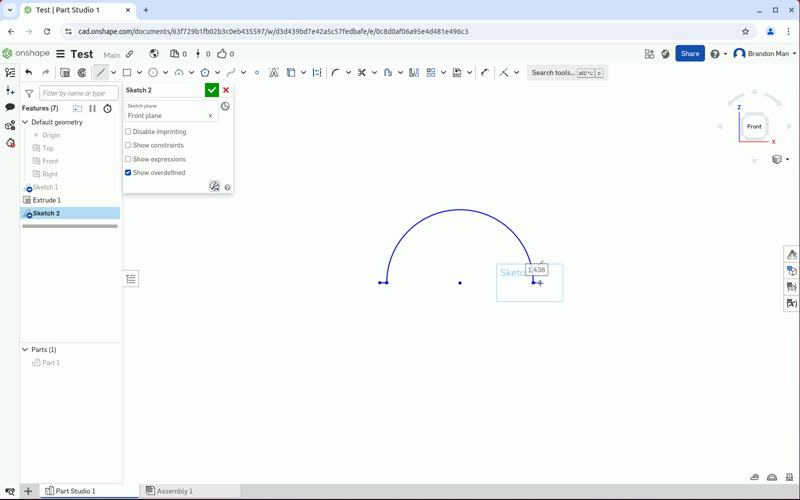
key(esc)
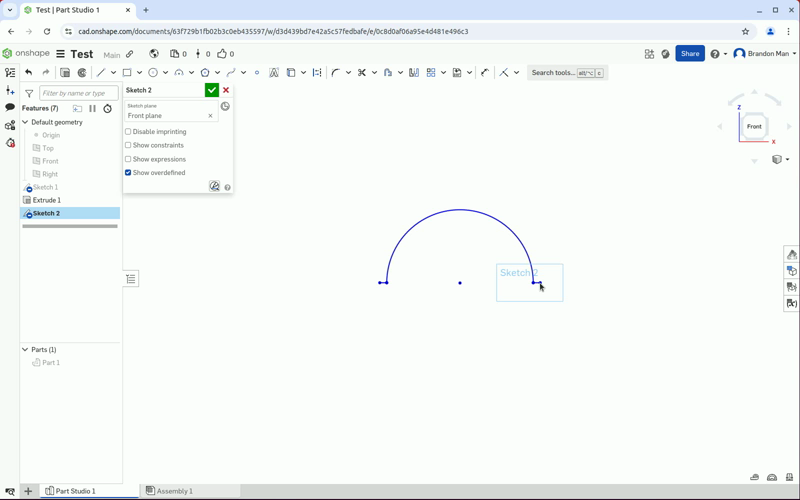
key(a)
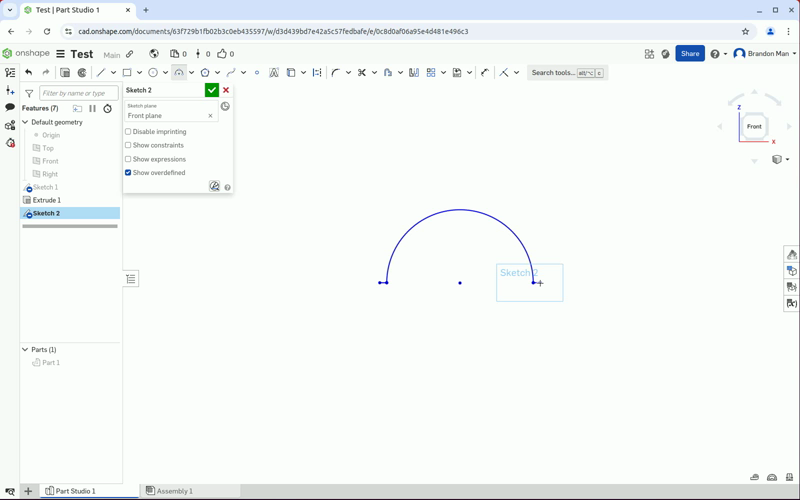
mouse_move(540, 282)
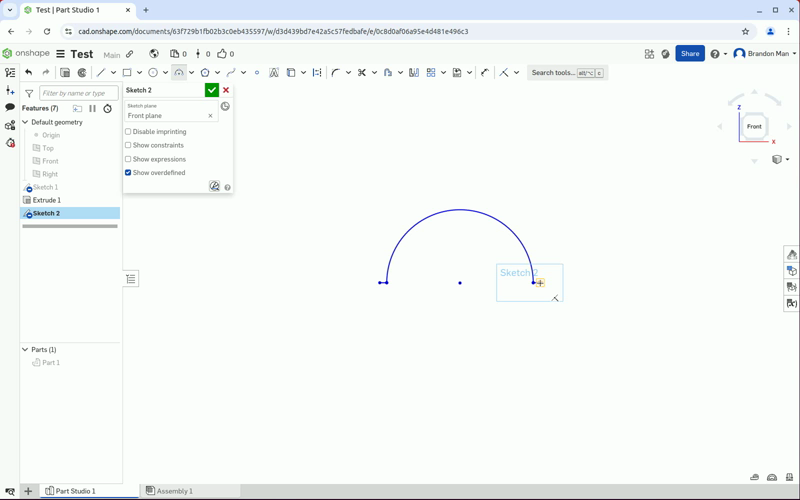
click(540, 282)
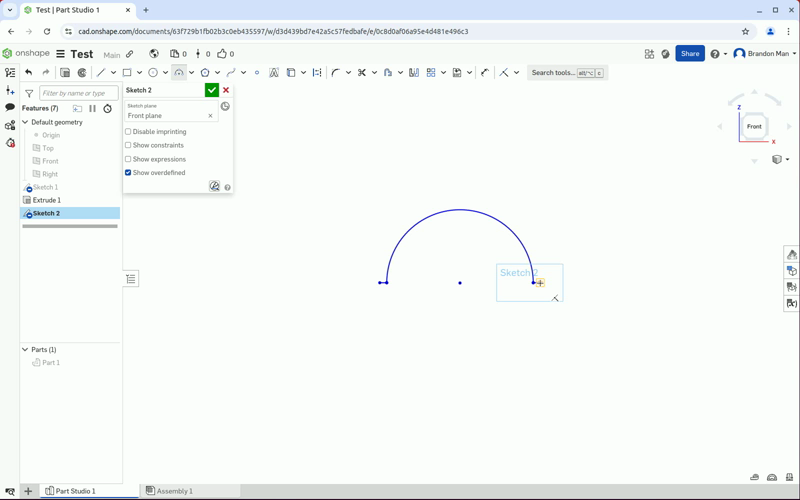
mouse_move(379, 282)
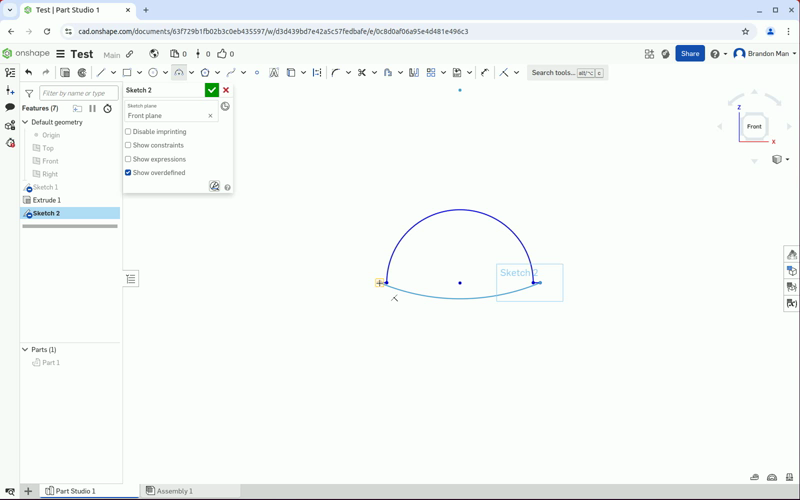
click(379, 282)
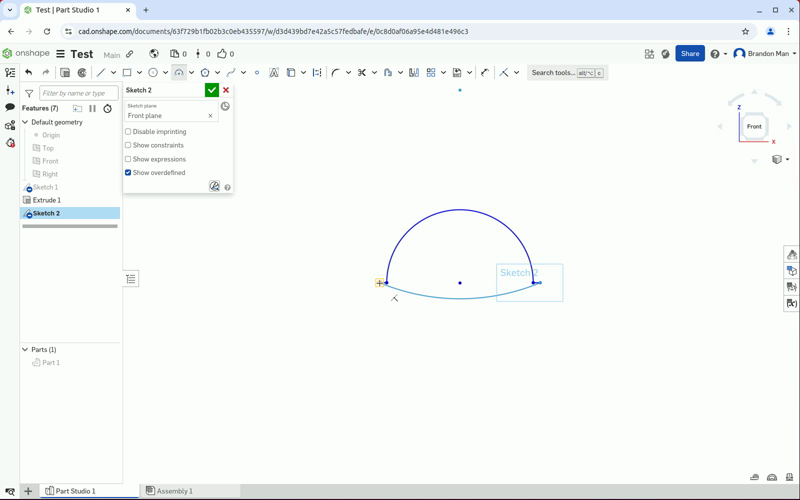
key_down(shift)
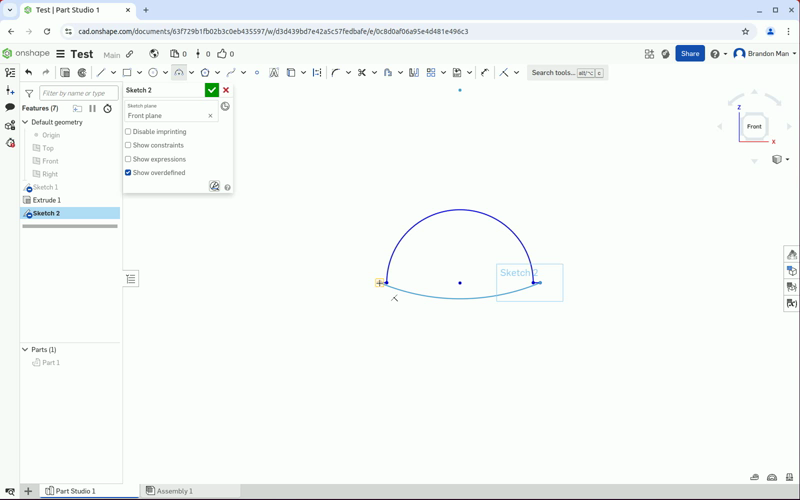
mouse_move(459, 202)
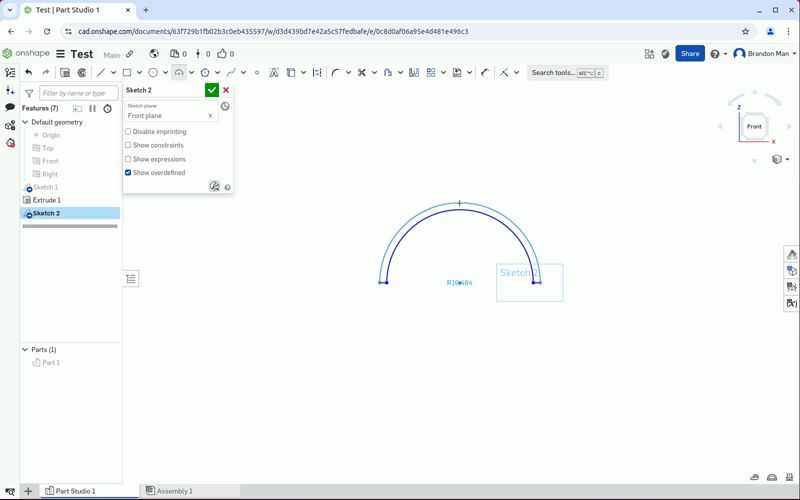
click(459, 202)
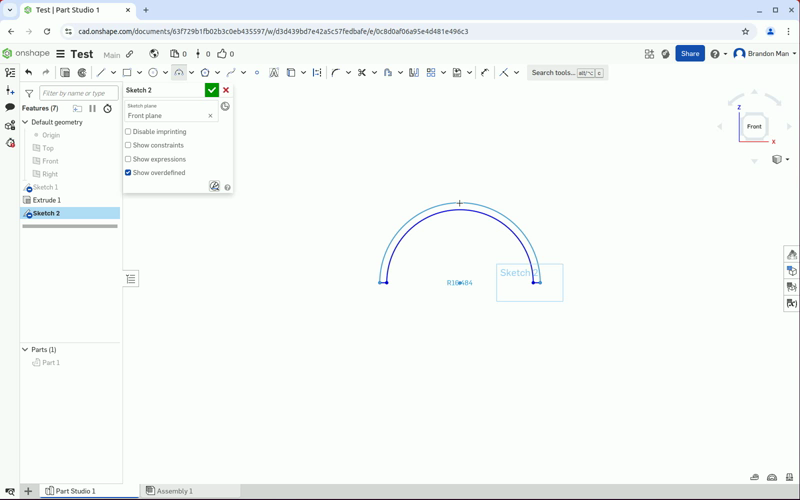
key_up(shift)
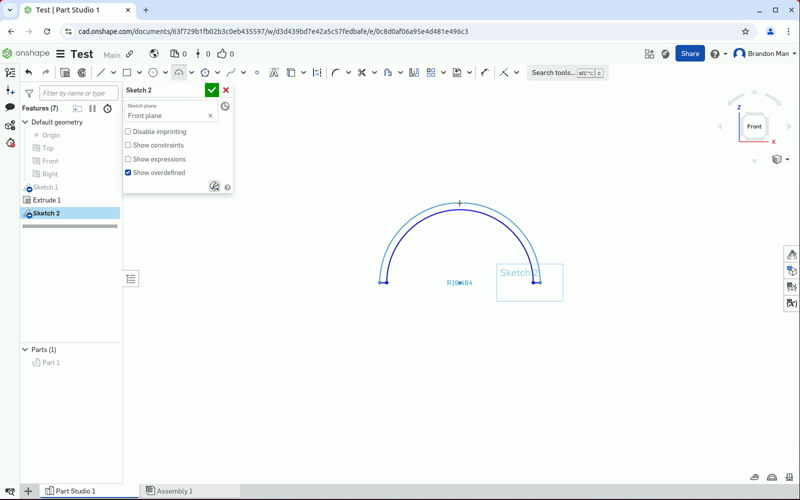
key(esc)
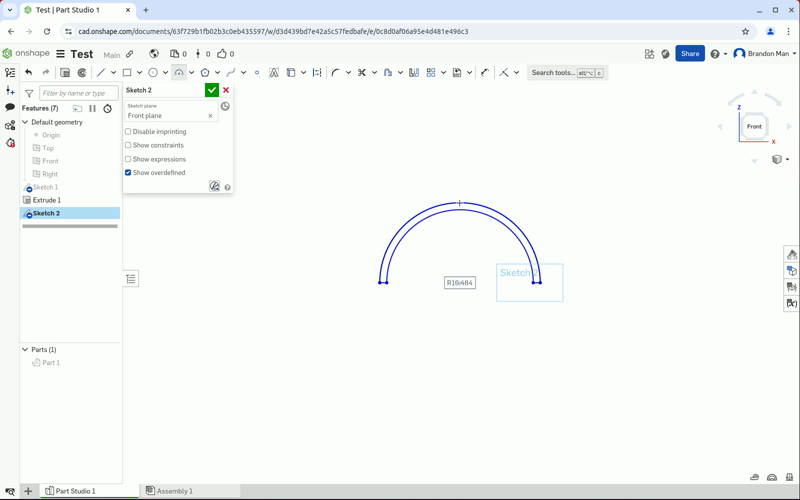
mouse_move(426, 270)
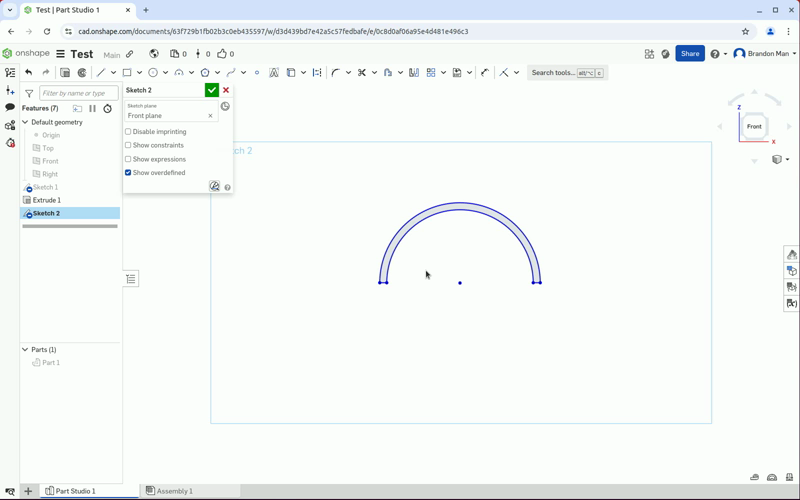
scroll(6)
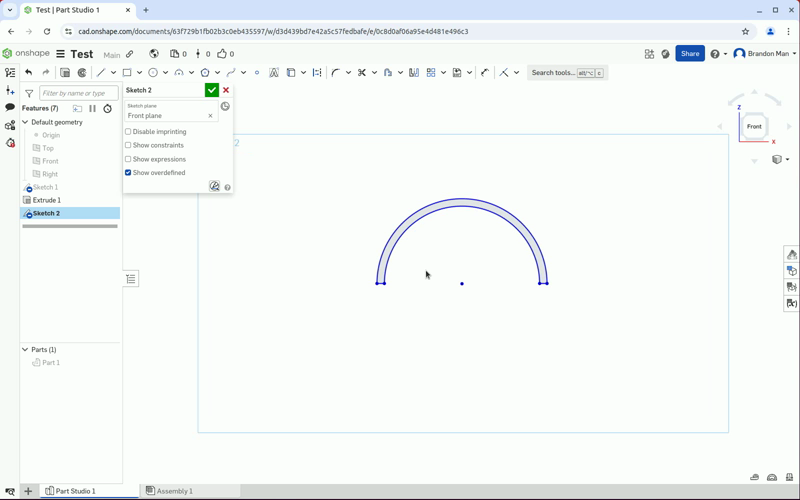
scroll(6)
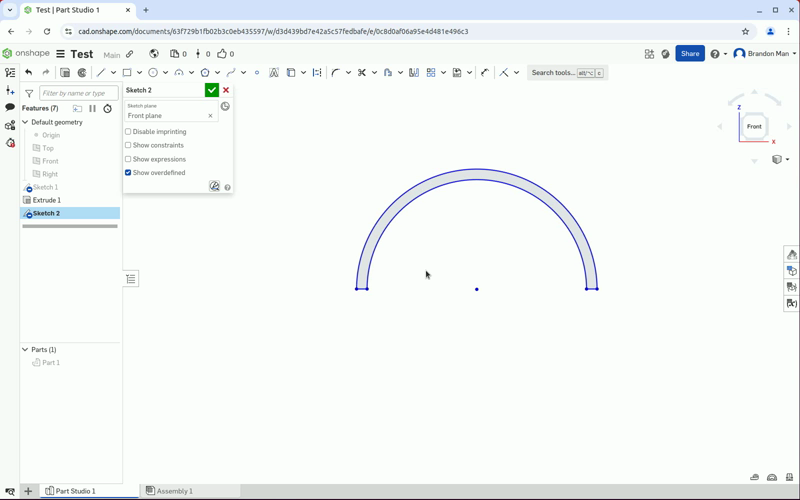
scroll(6)
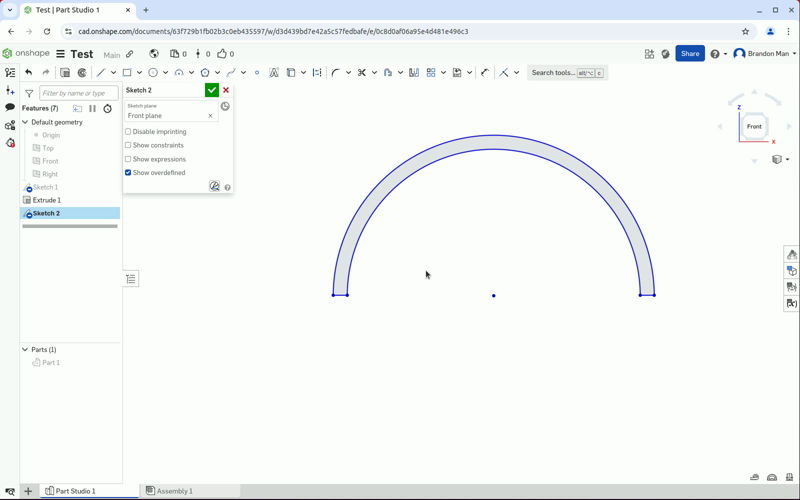
scroll(6)
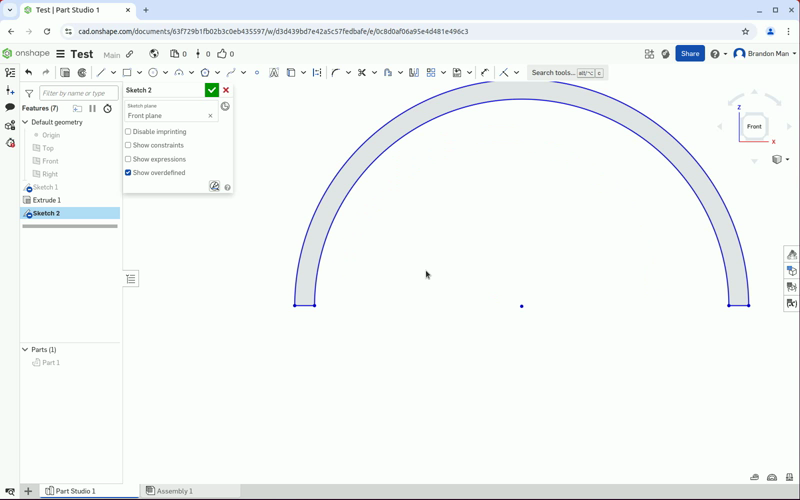
scroll(6)
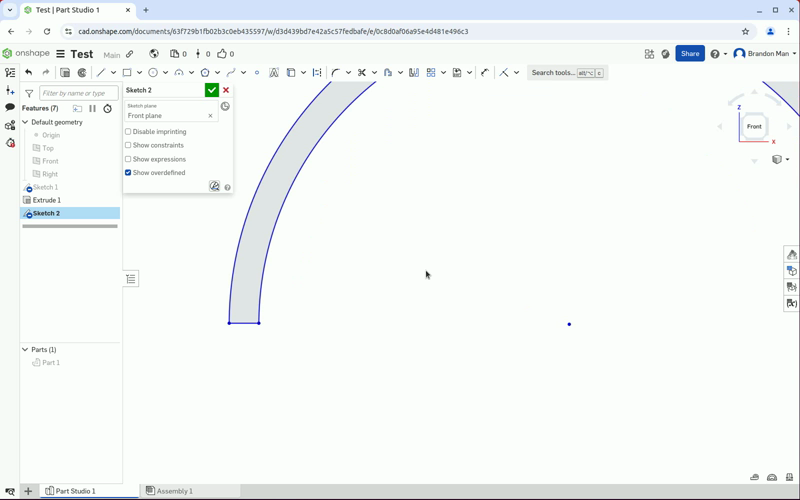
scroll(6)
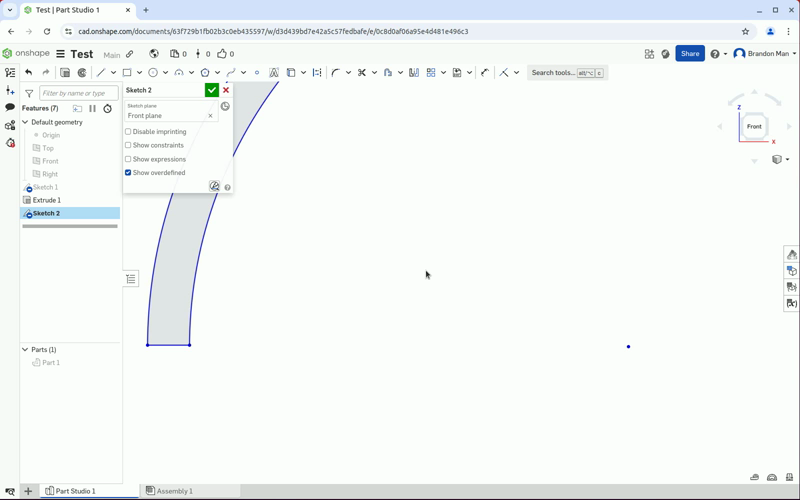
scroll(6)
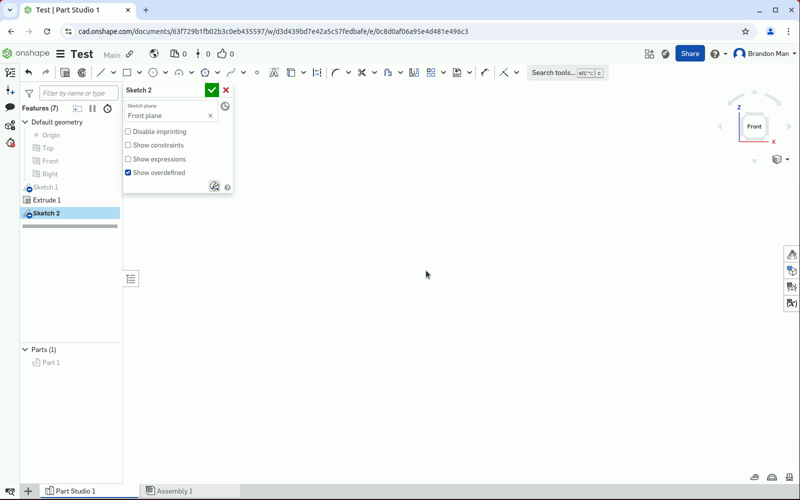
click(426, 270)
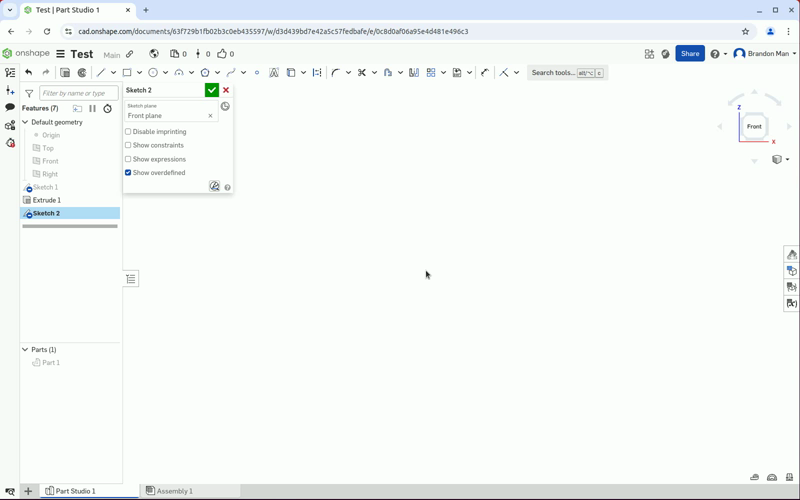
scroll(-6)
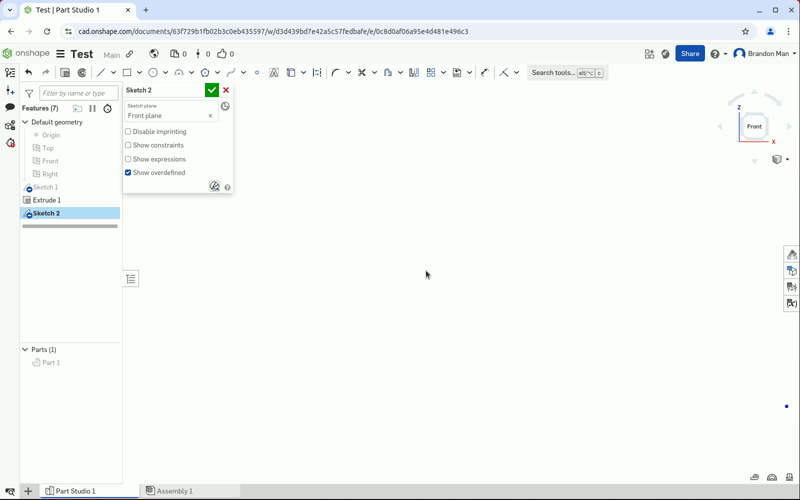
scroll(-6)
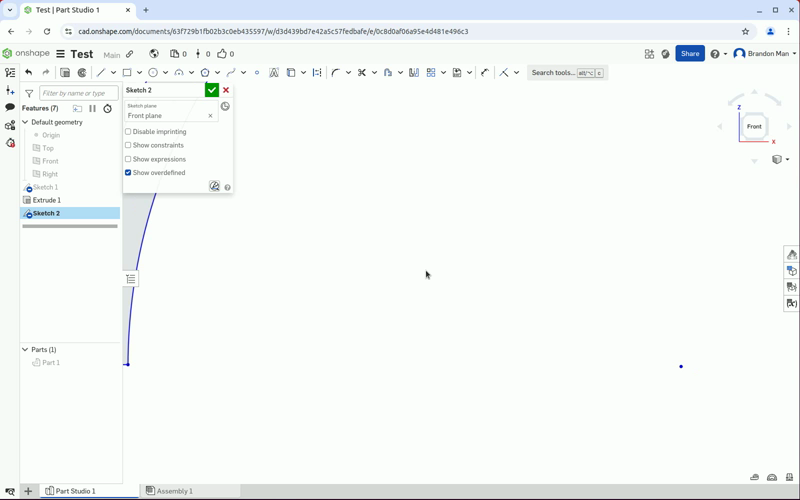
scroll(-6)
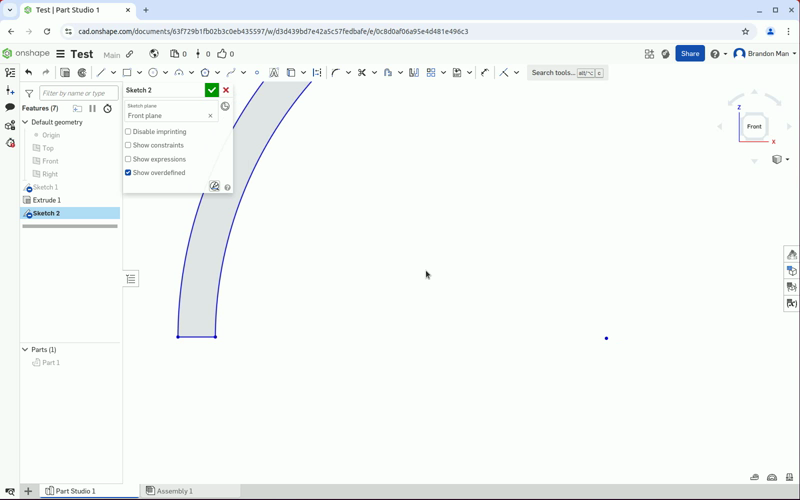
scroll(-6)
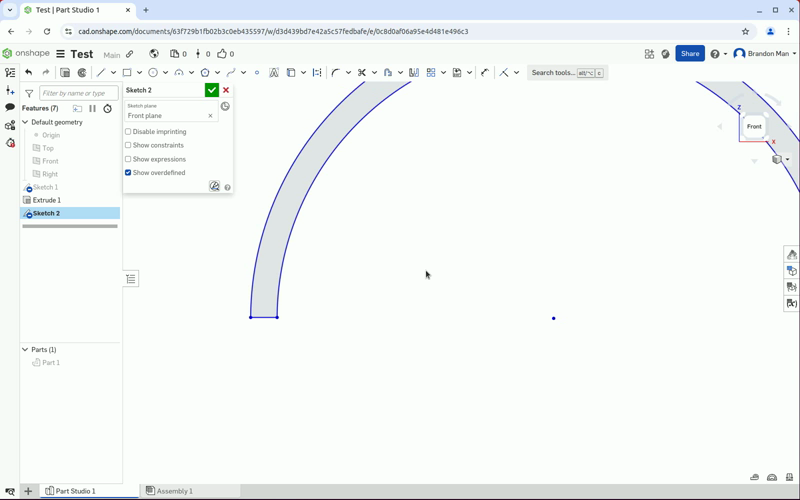
scroll(-6)
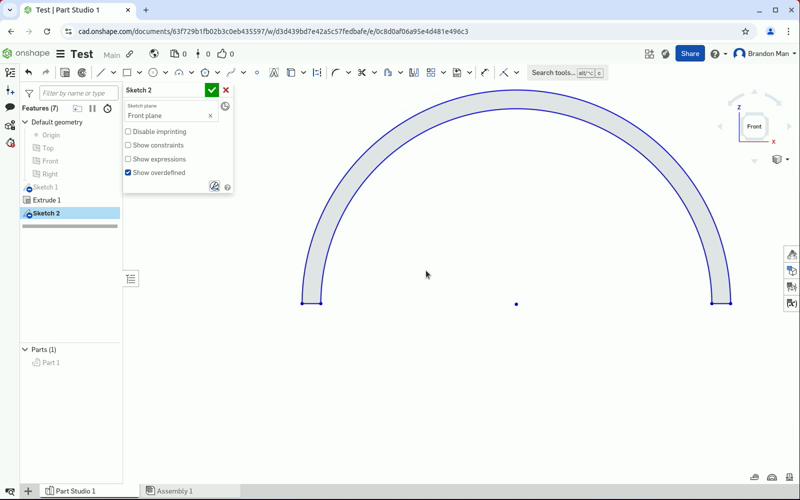
scroll(-6)
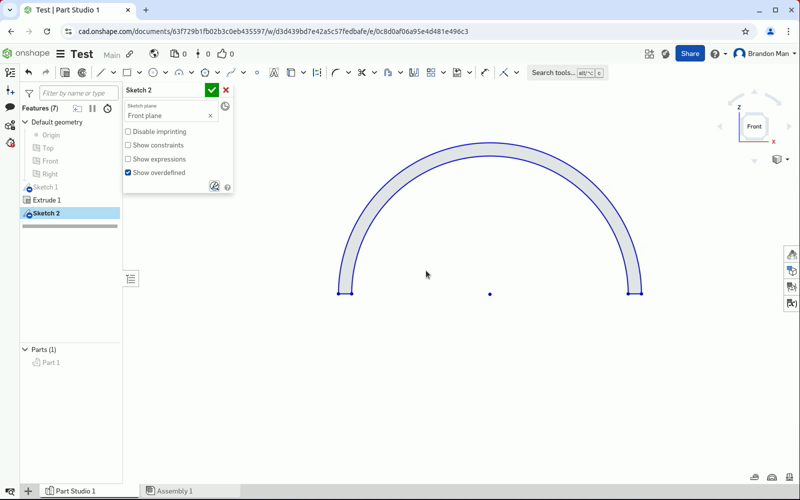
scroll(-6)
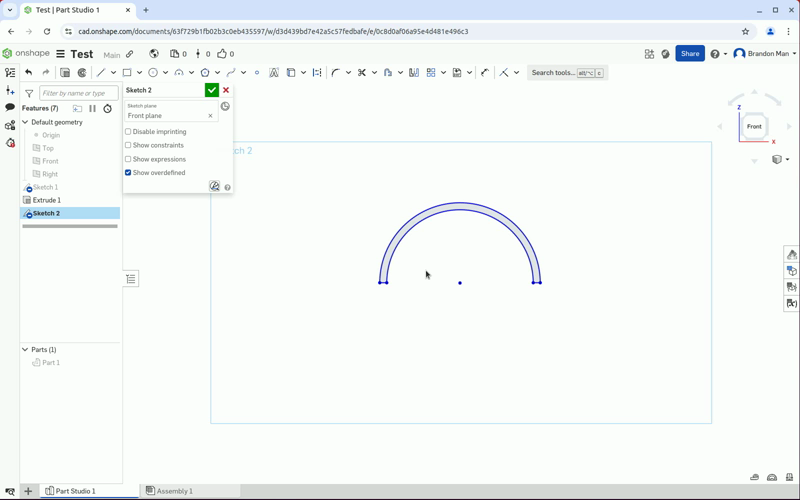
mouse_move(73, 352)
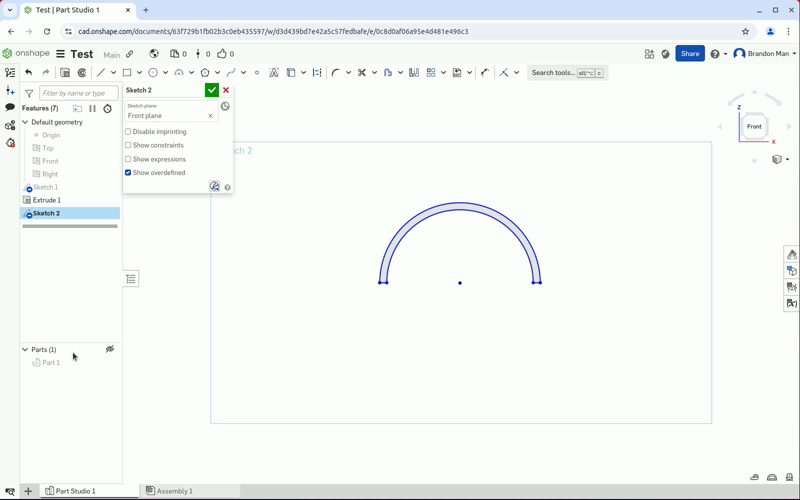
key(shift+y)
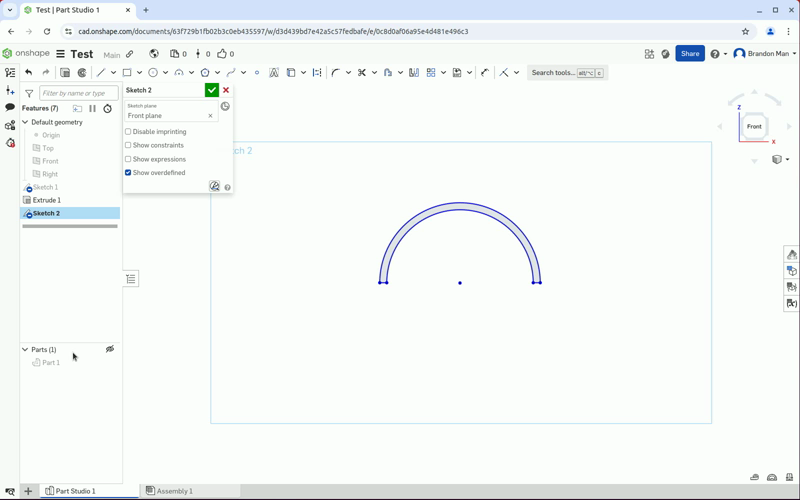
key(shift+e)
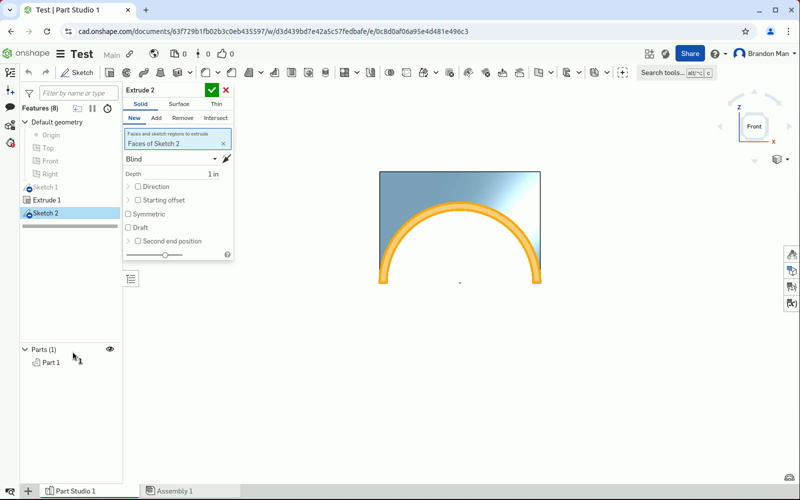
mouse_move(143, 106)
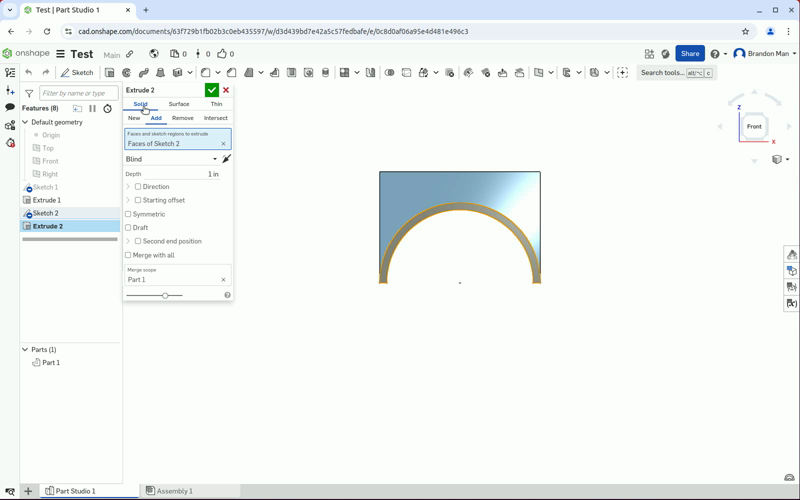
click(143, 106)
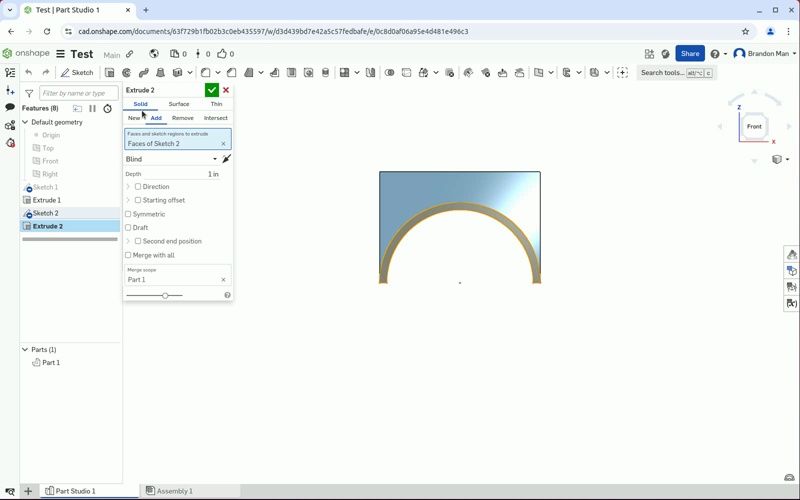
mouse_move(137, 120)
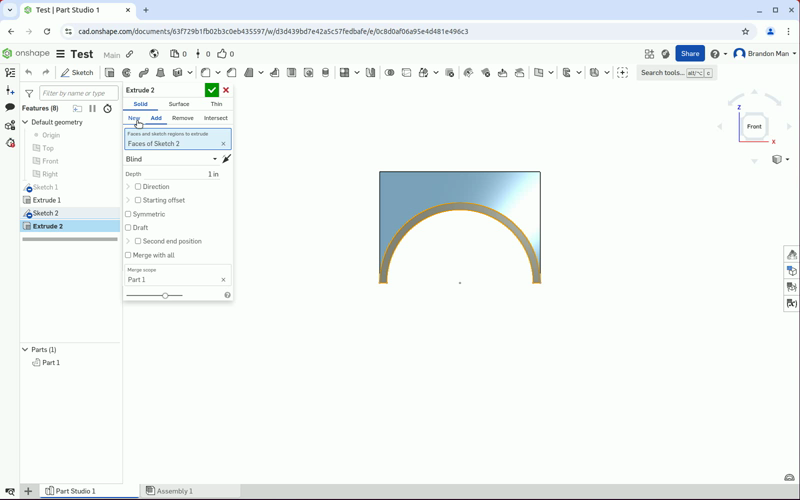
click(137, 120)
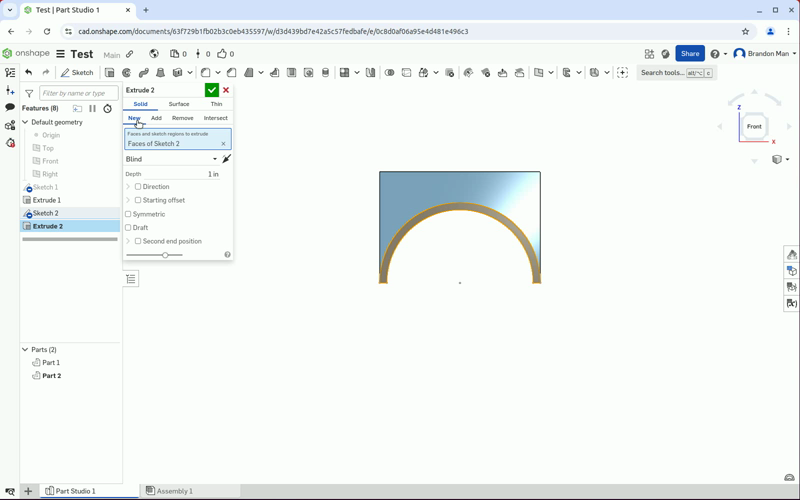
key(tab, 4)
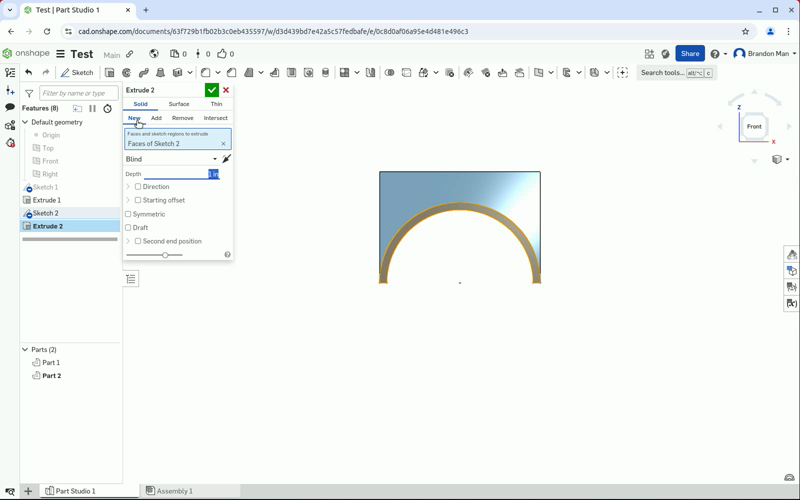
text(46.216)
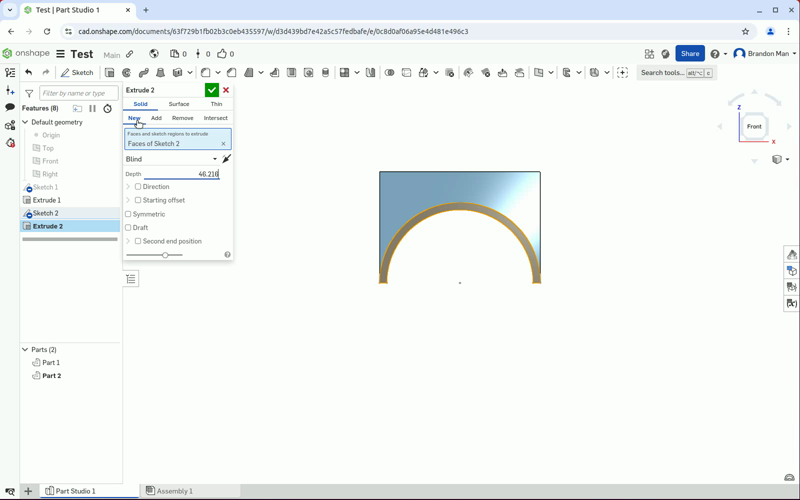
key(tab, 3)
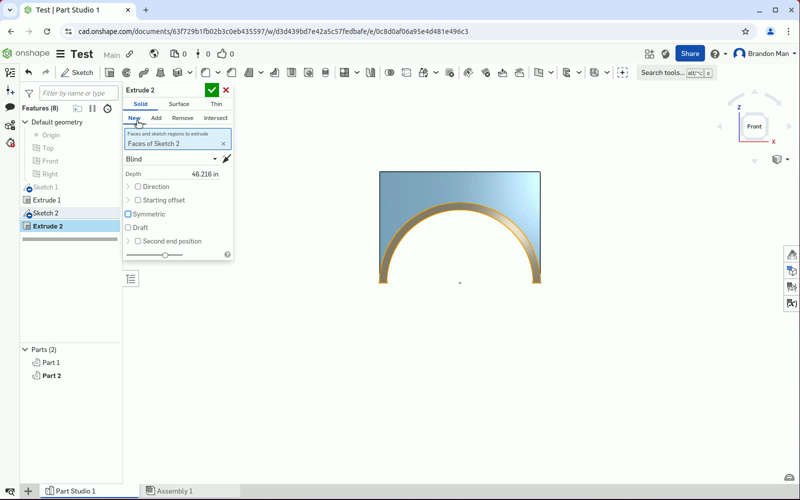
key(space)
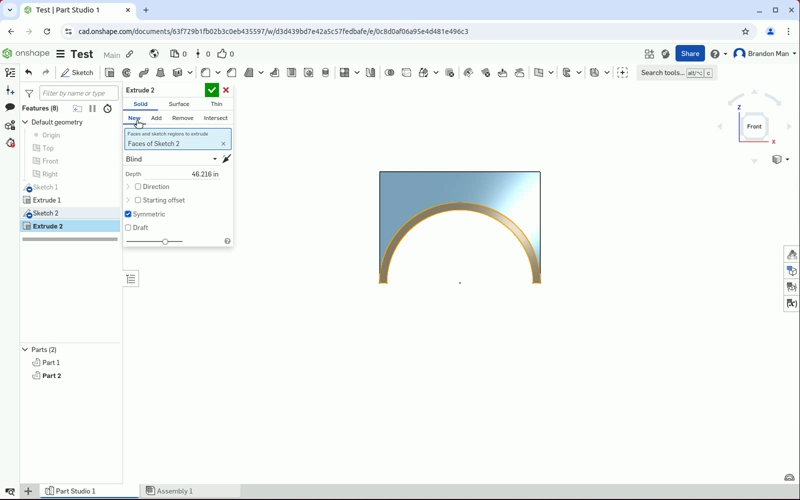
key(enter)
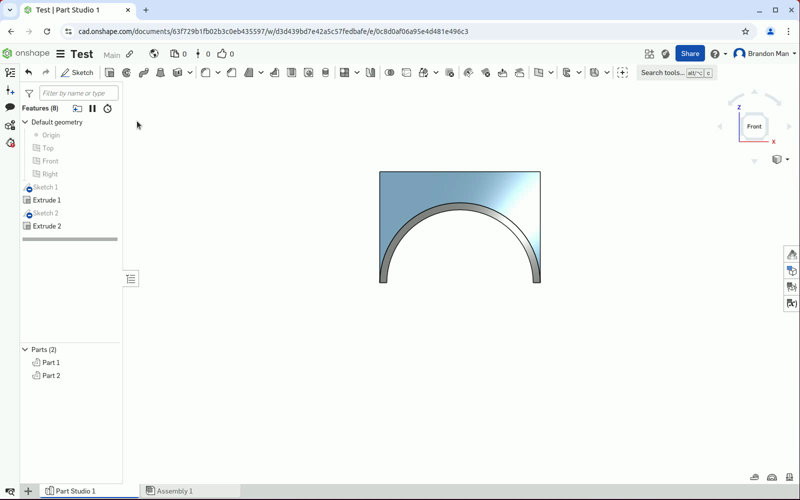
key(shift+h)
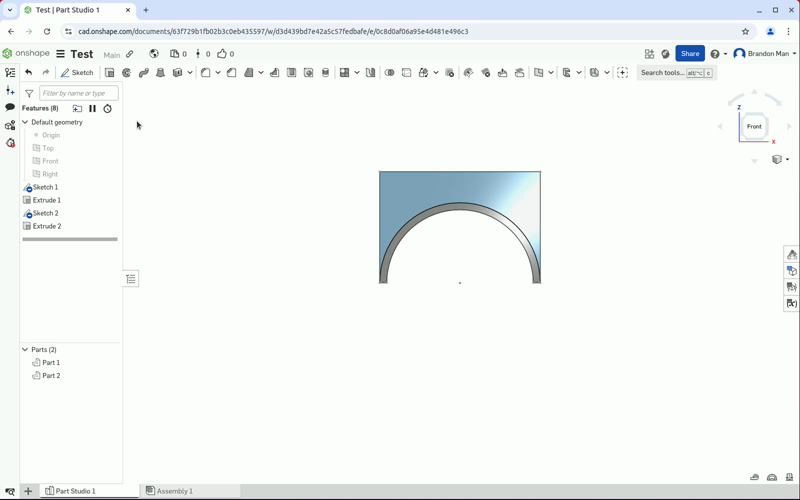
key(shift+h)
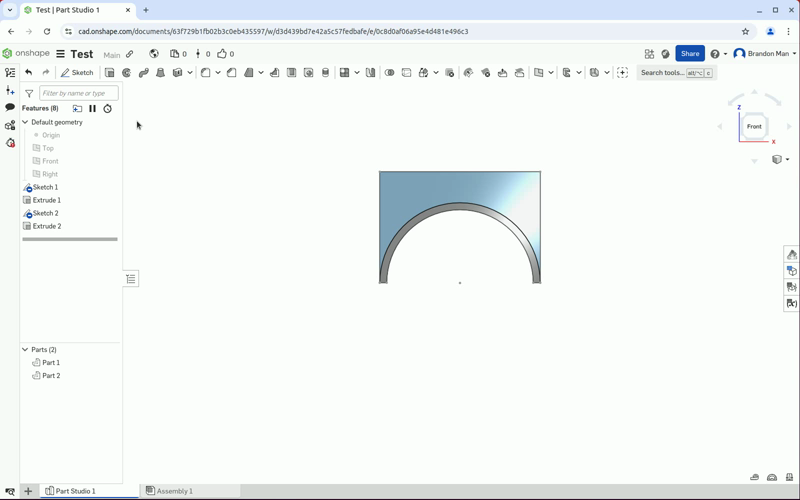
key(shift+7)
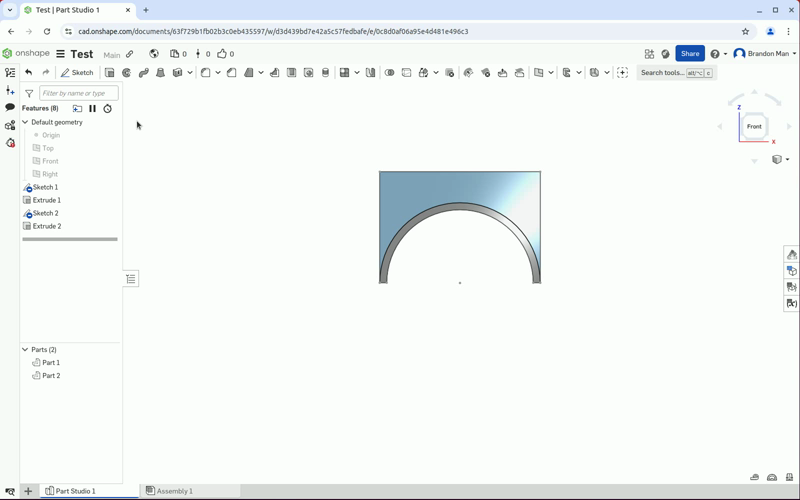
key(left, 2)
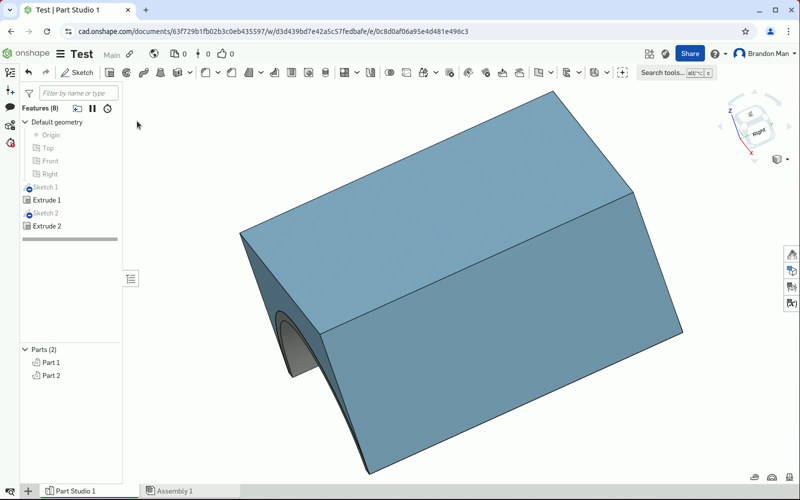
key(down, 2)
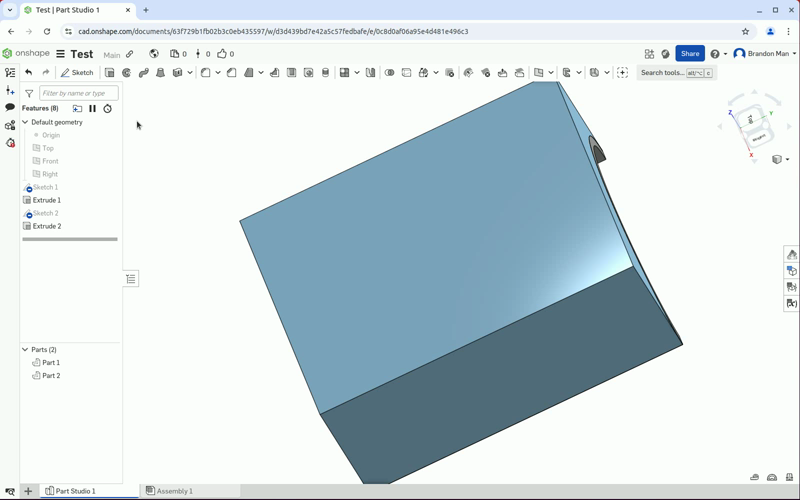
key(up, 2)
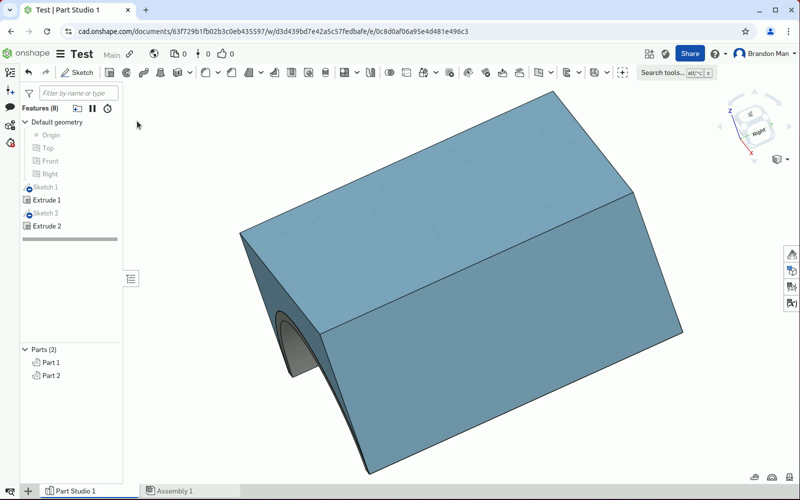
key(right, 2)
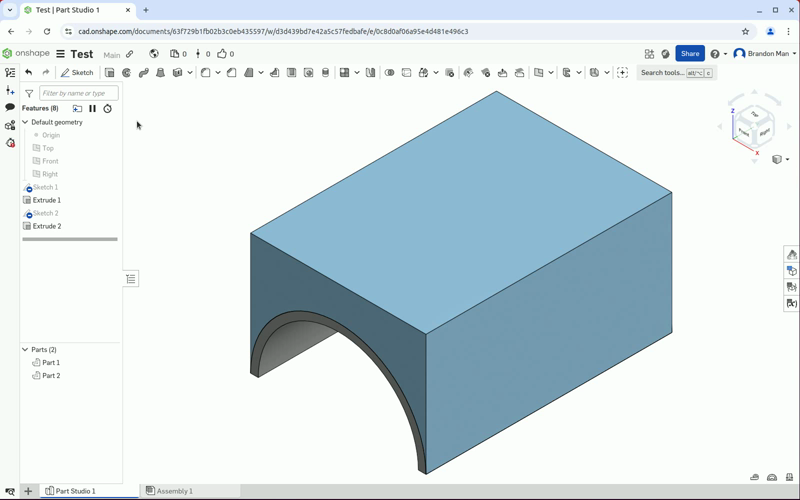
mouse_move(73, 189)
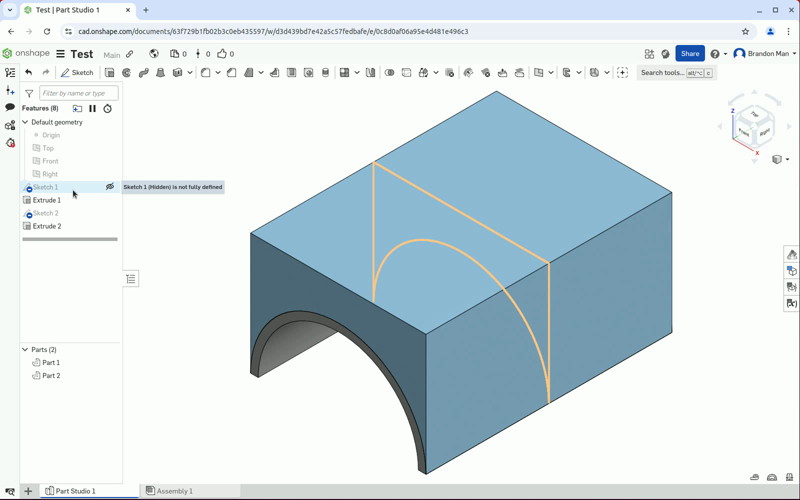
click(73, 189)